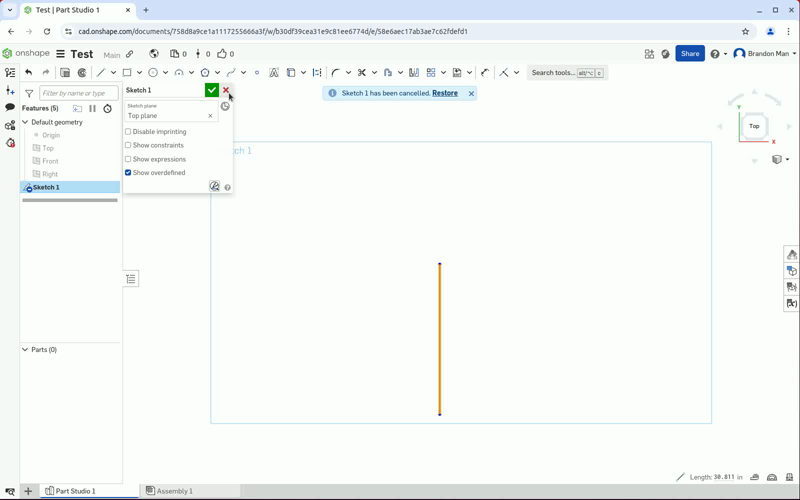
key(shift+h)
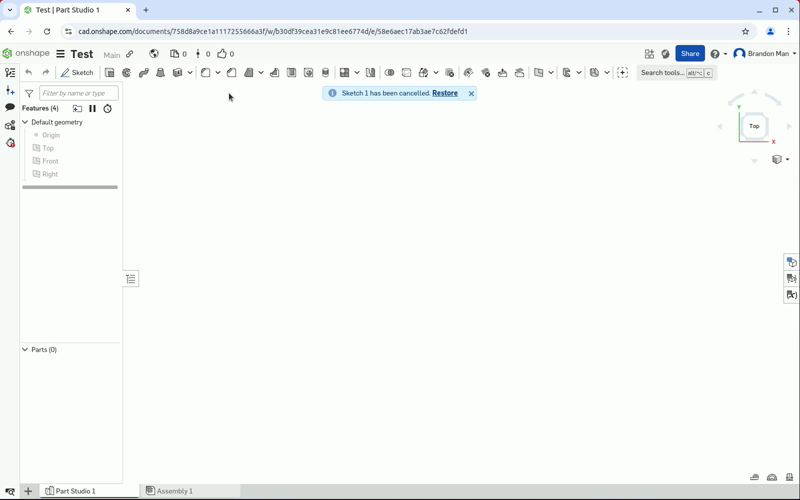
mouse_move(73, 352)
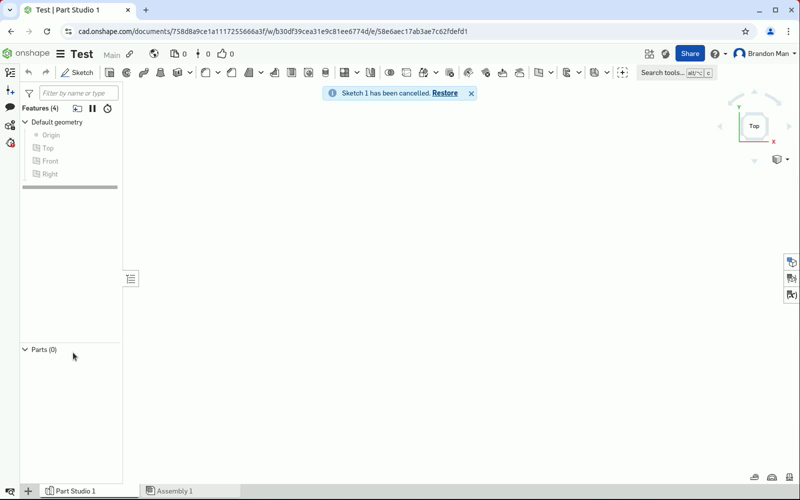
key(y)
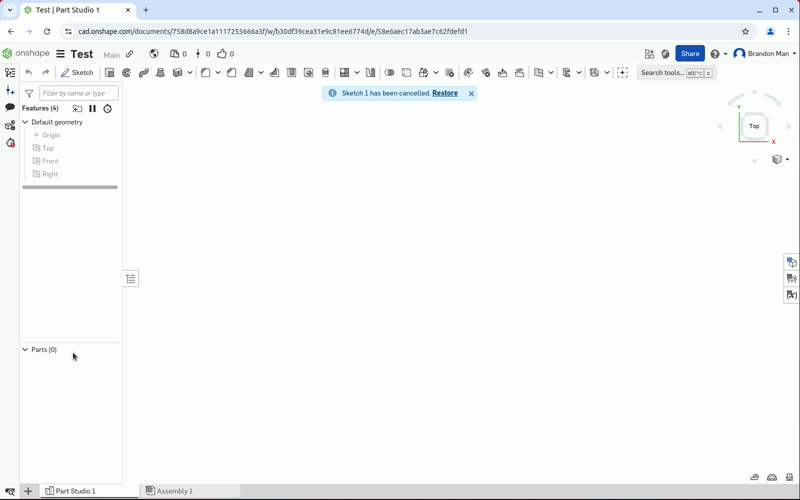
key(shift+p)
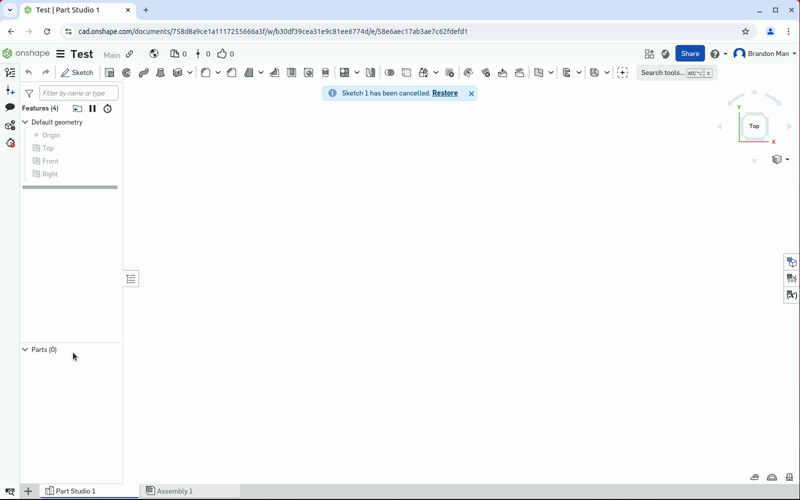
key(space)
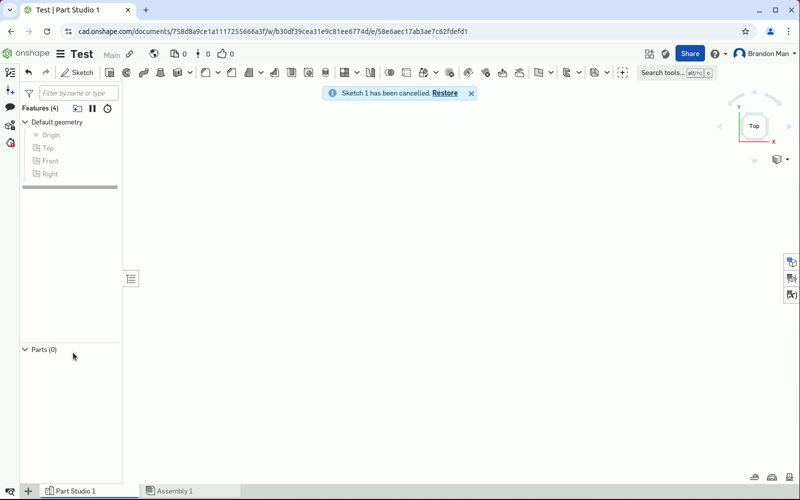
key_down(shift)
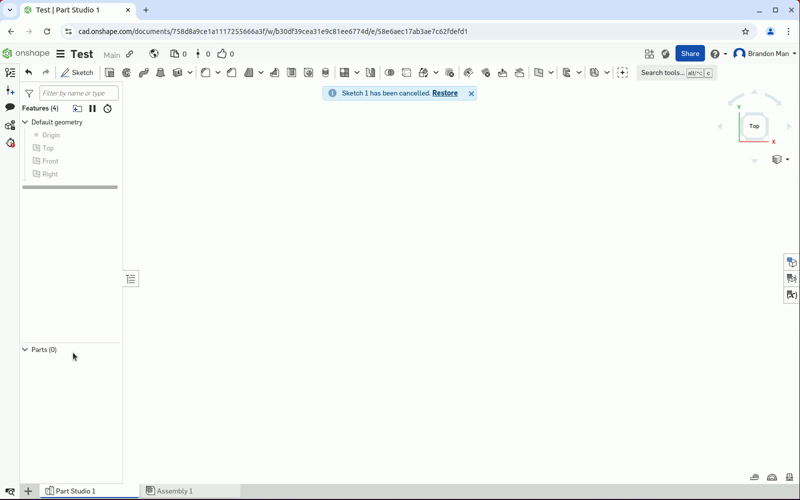
key(up)
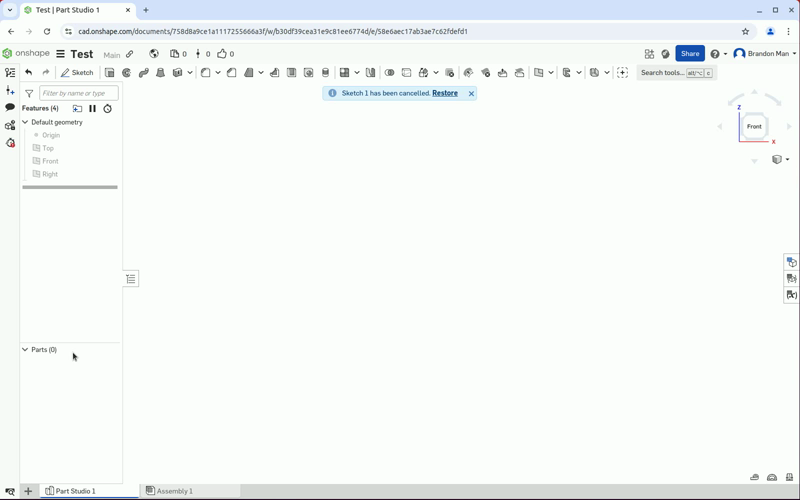
key_up(shift)
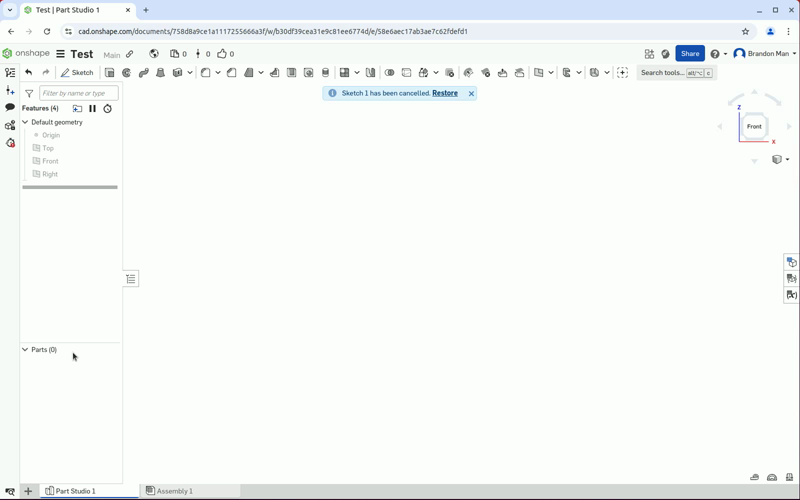
key(space)
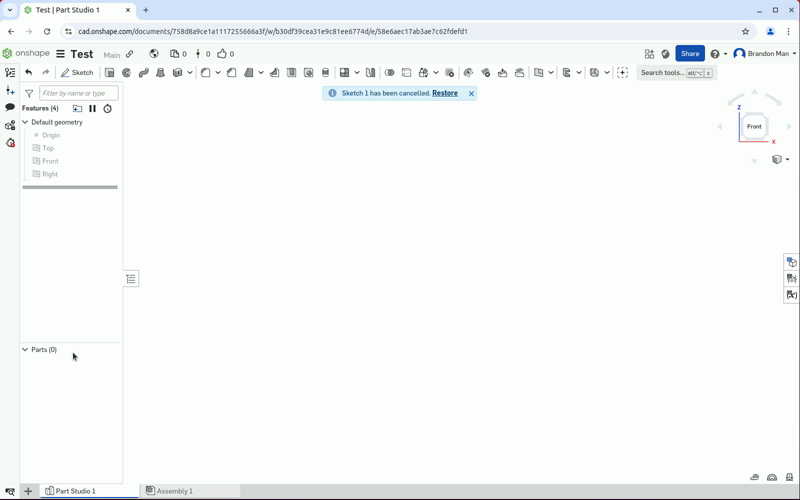
key_down(shift)
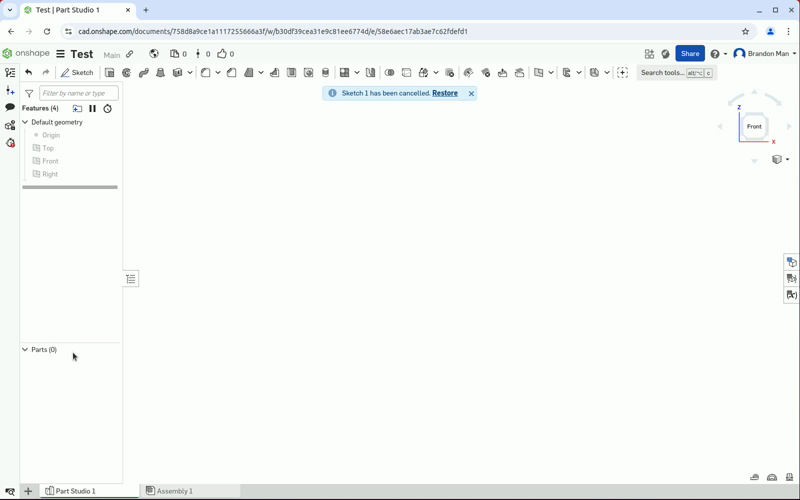
key(left)
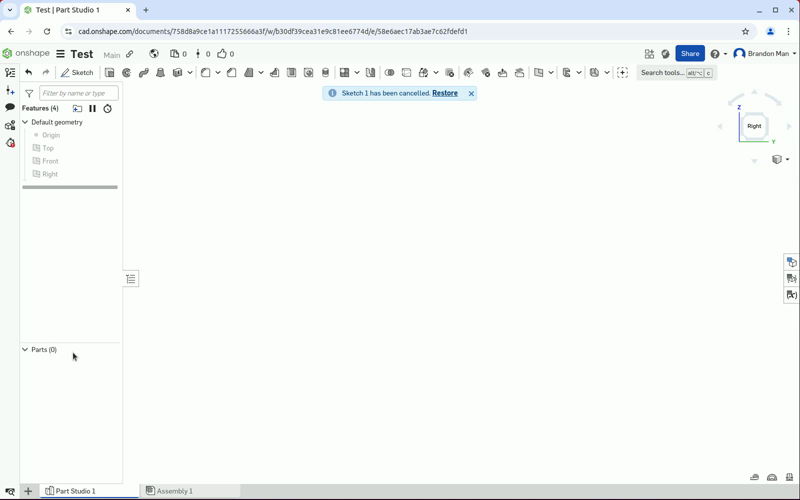
key_up(shift)
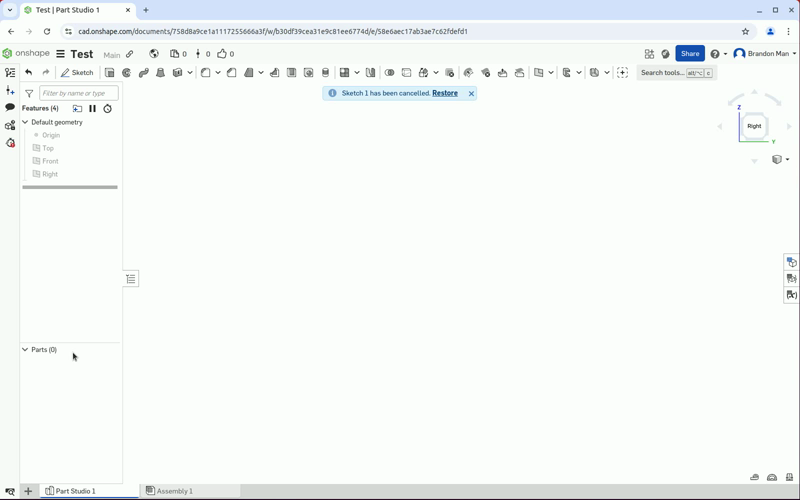
mouse_move(73, 352)
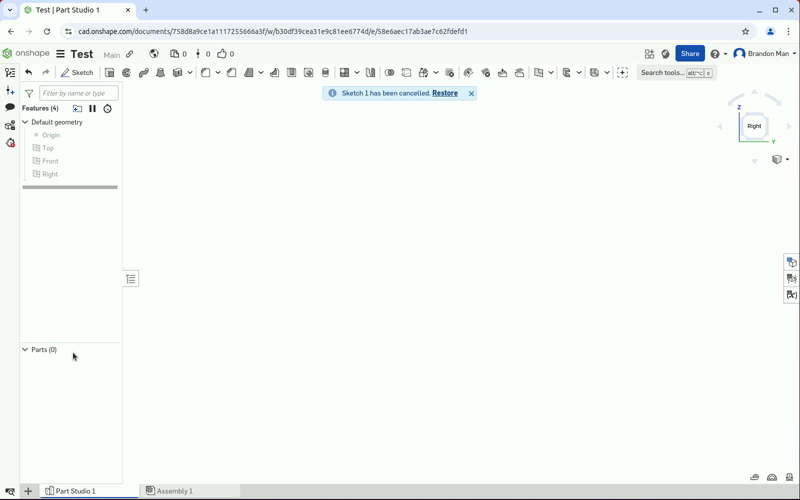
key(shift+y)
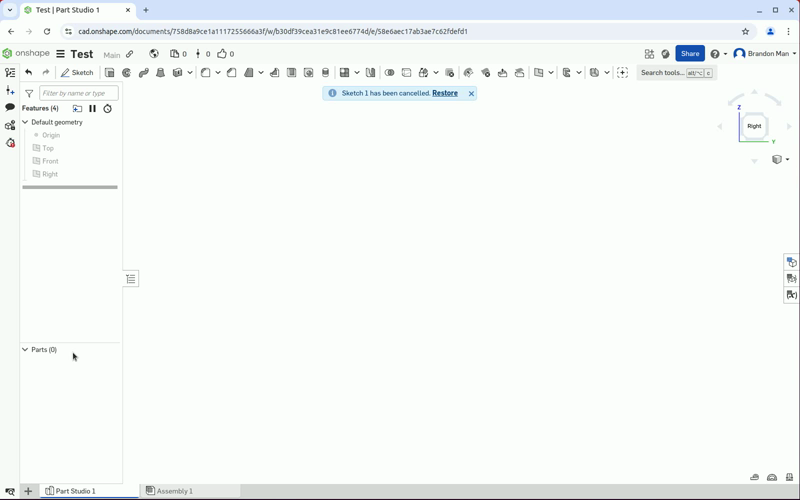
key(shift+s)
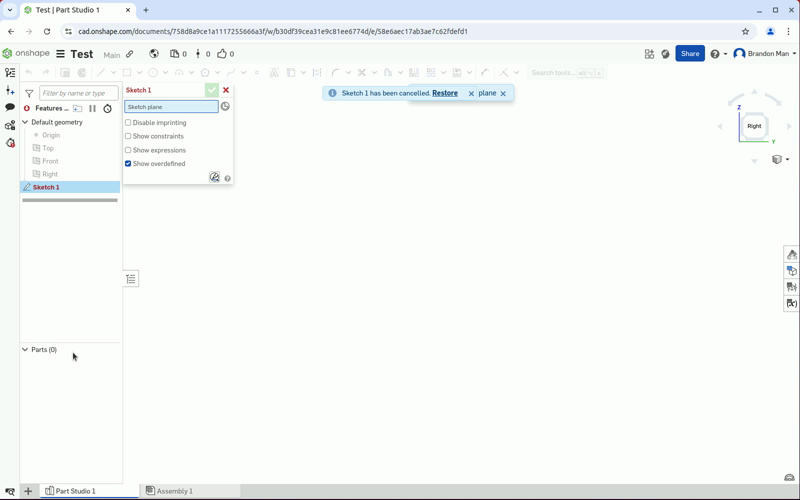
mouse_move(73, 176)
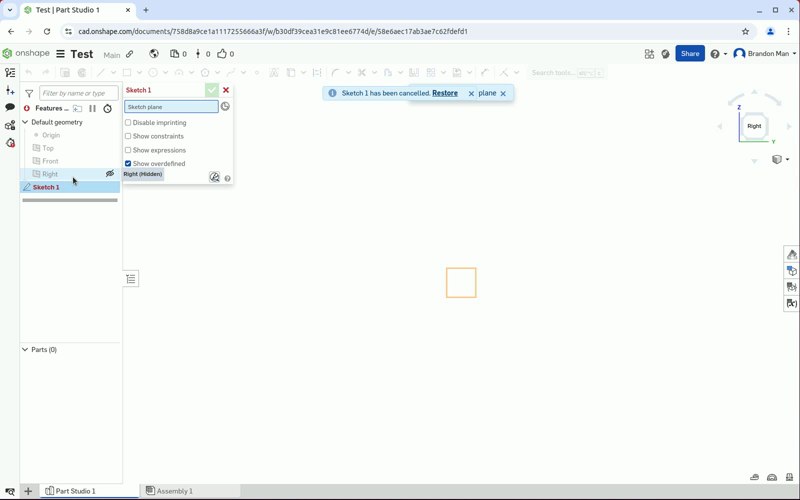
click(73, 176)
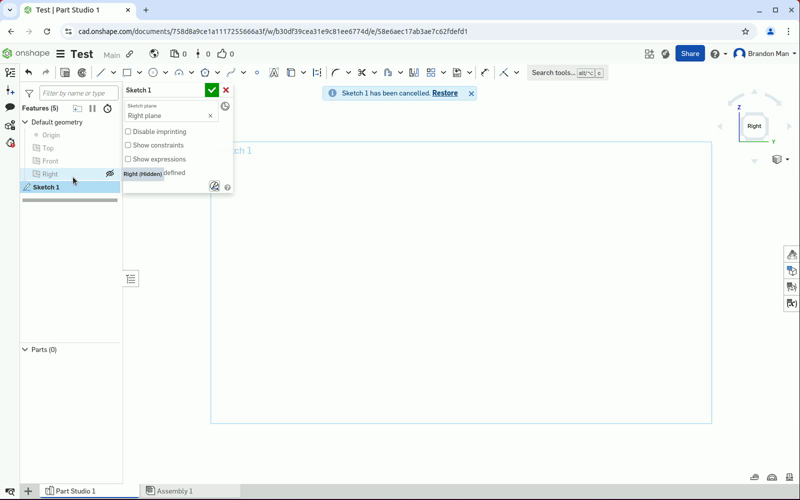
mouse_move(73, 352)
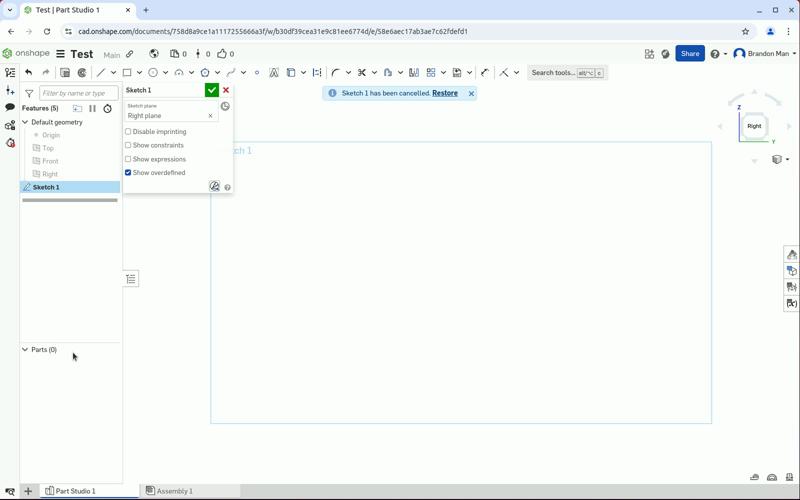
key(y)
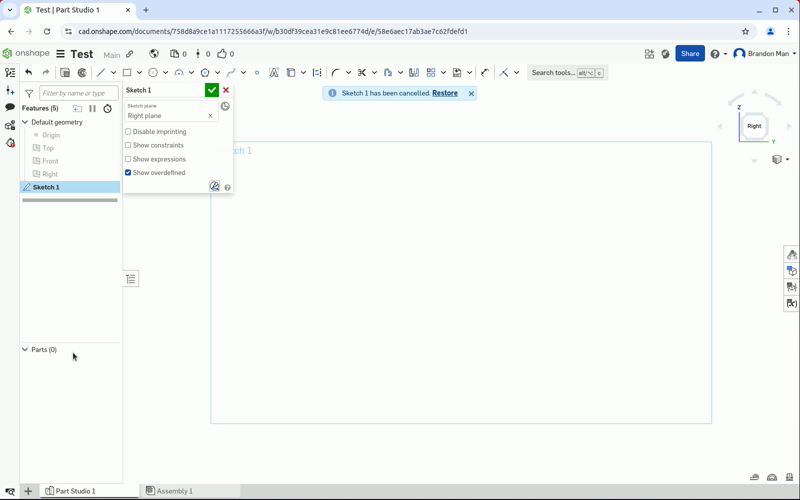
key(c)
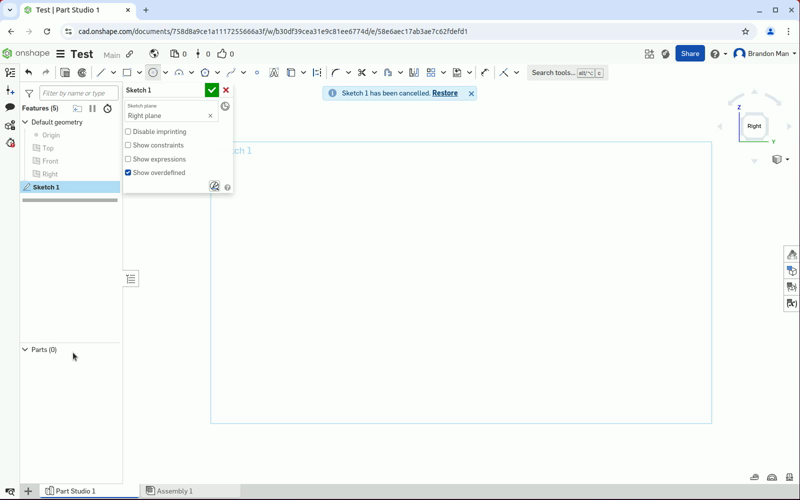
key_down(shift)
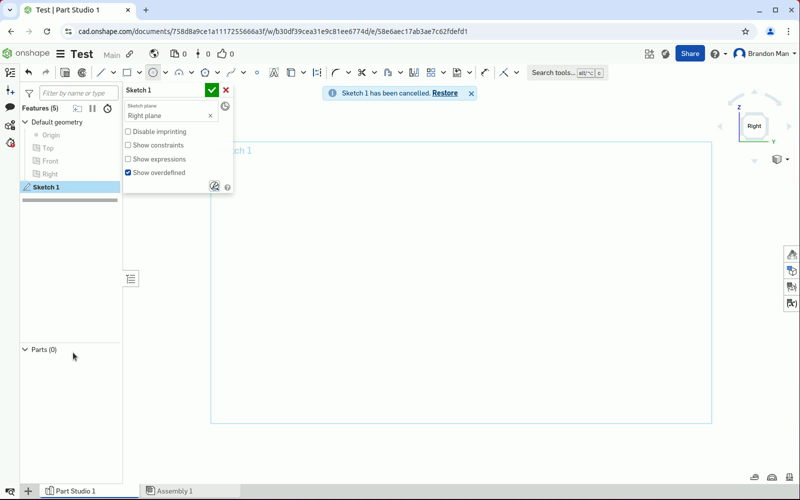
mouse_move(461, 282)
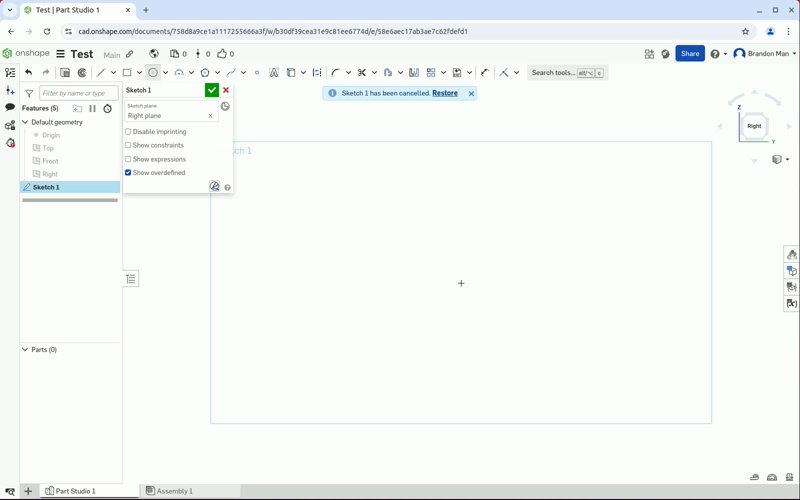
click(461, 282)
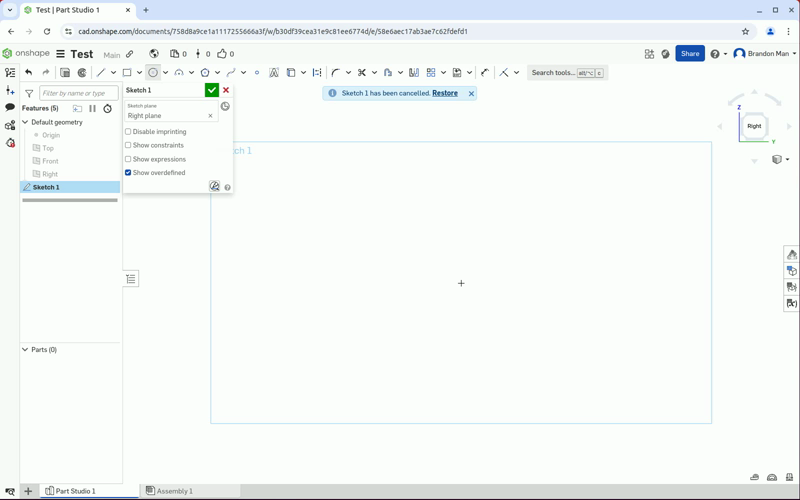
key_up(shift)
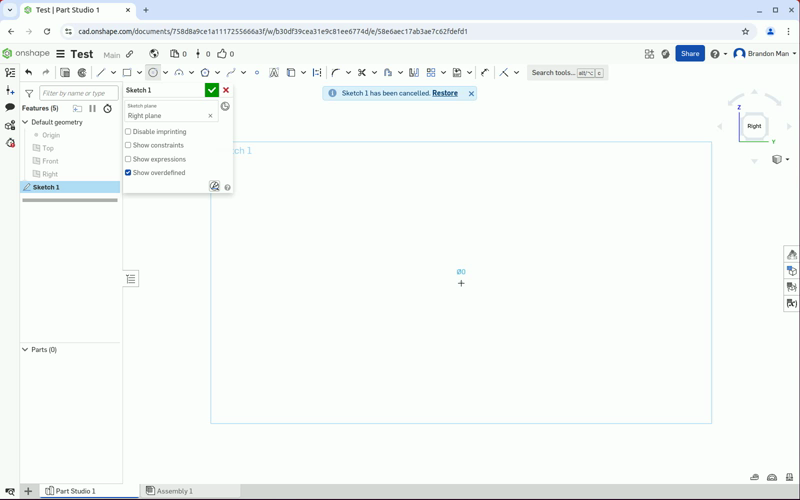
mouse_move(532, 282)
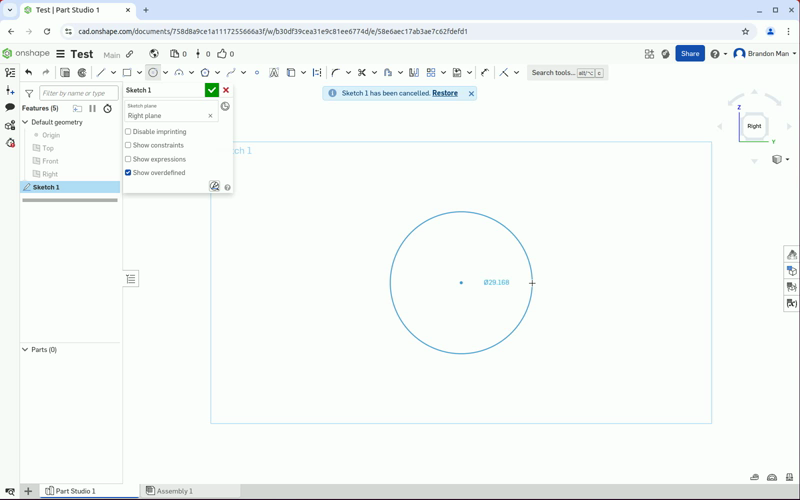
click(532, 282)
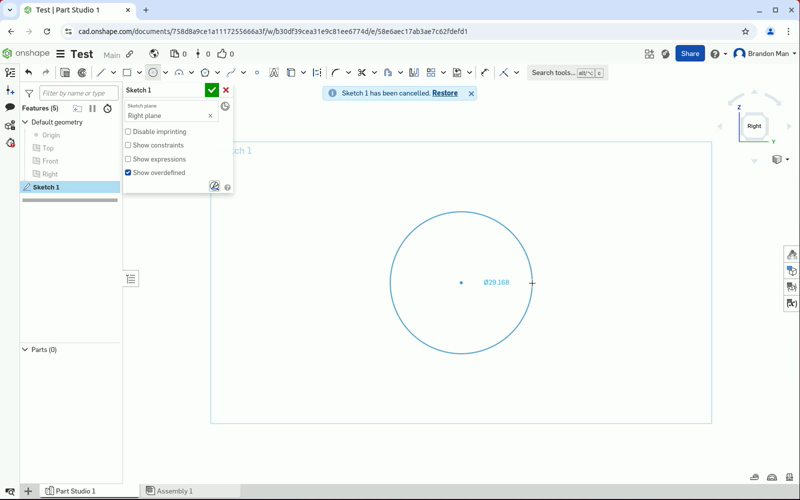
key(esc)
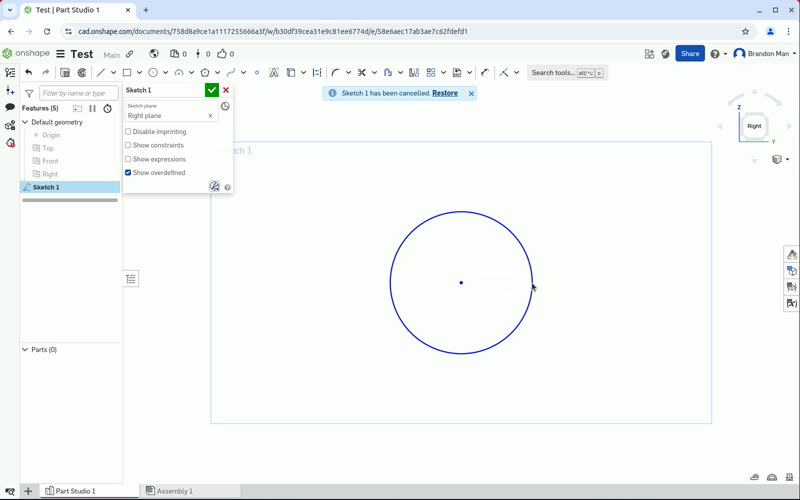
mouse_move(488, 292)
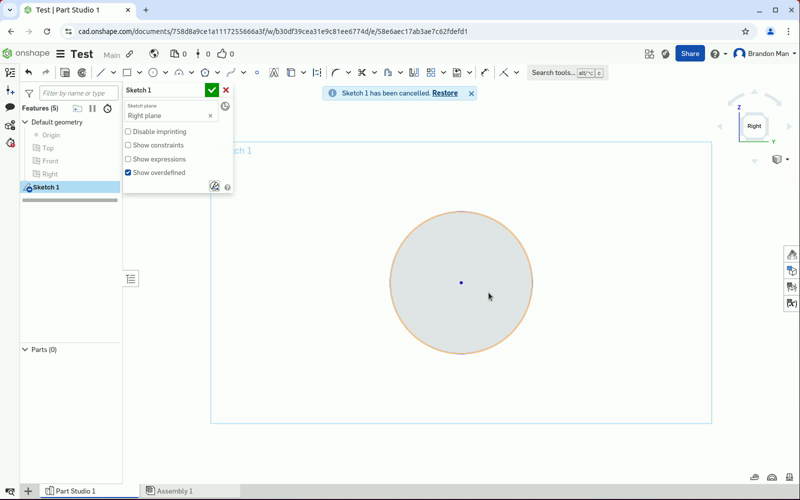
click(488, 292)
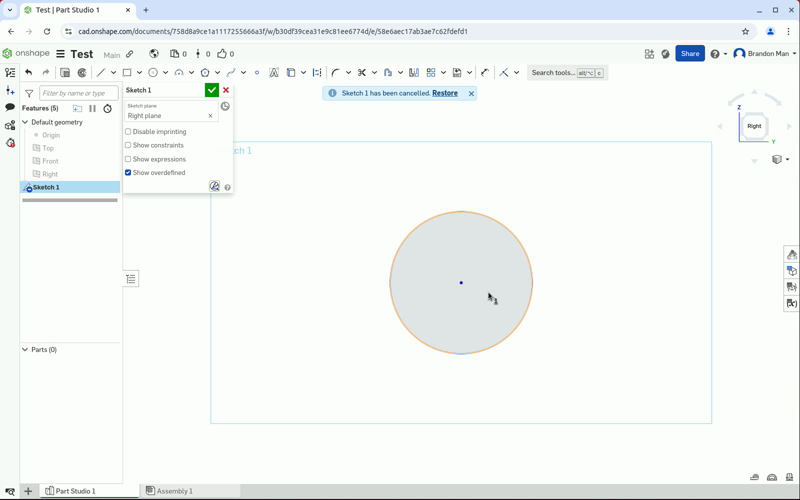
mouse_move(73, 352)
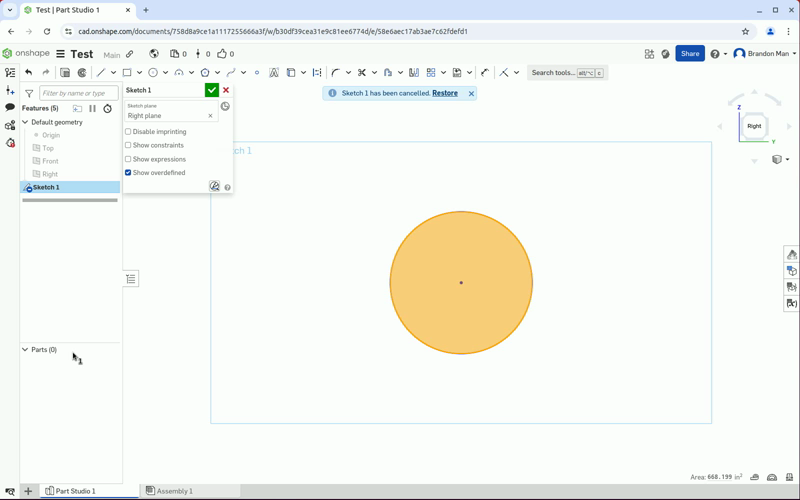
key(shift+y)
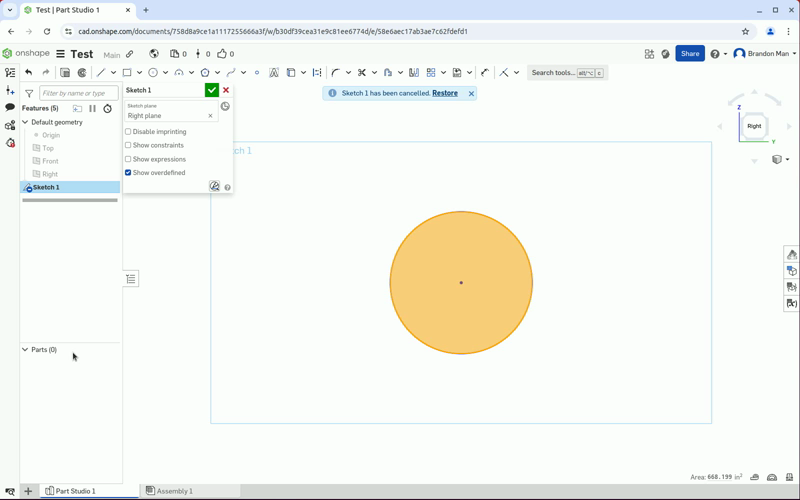
key(shift+e)
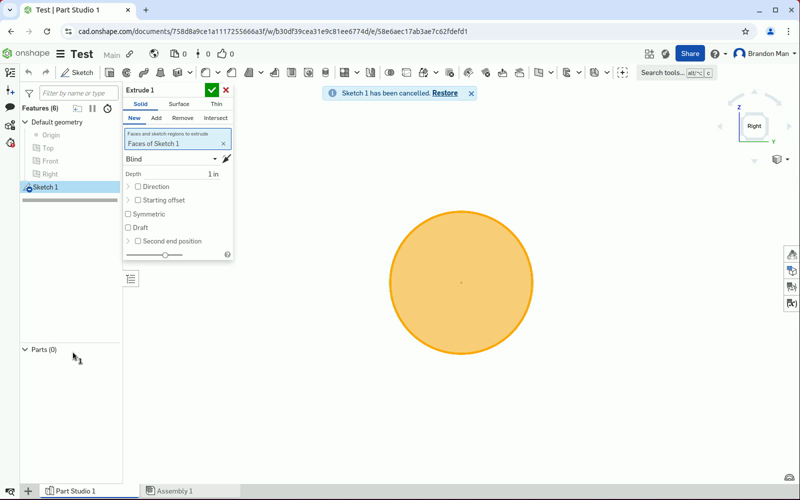
mouse_move(143, 106)
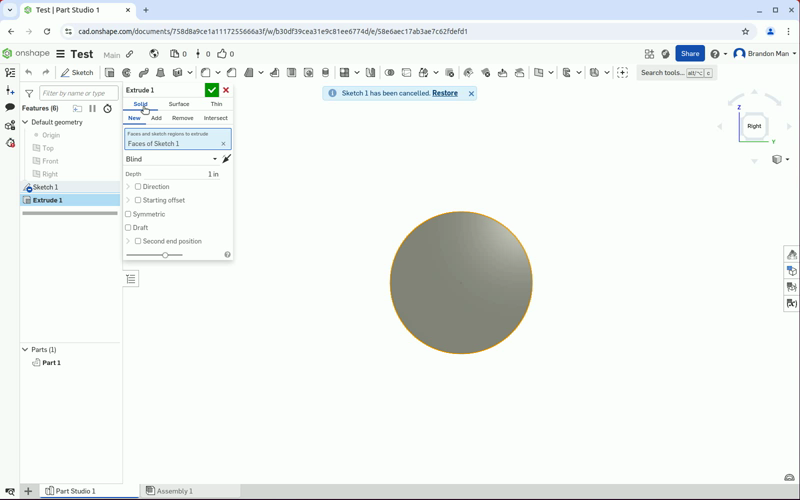
click(143, 106)
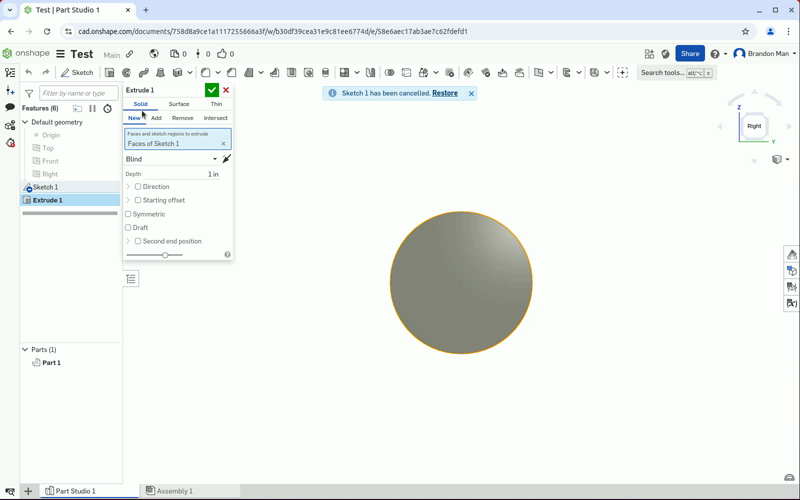
mouse_move(137, 120)
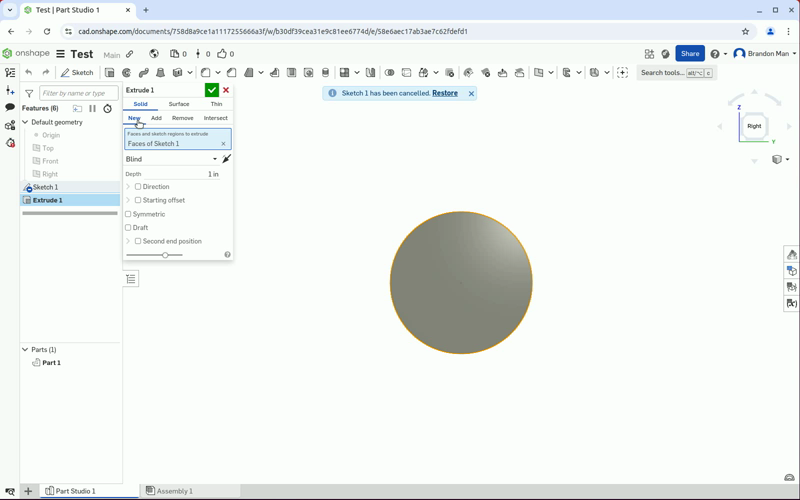
click(137, 120)
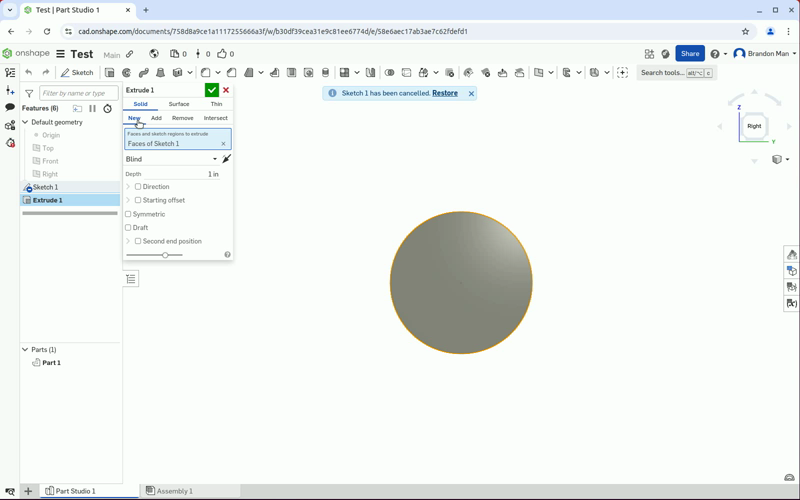
key(tab, 4)
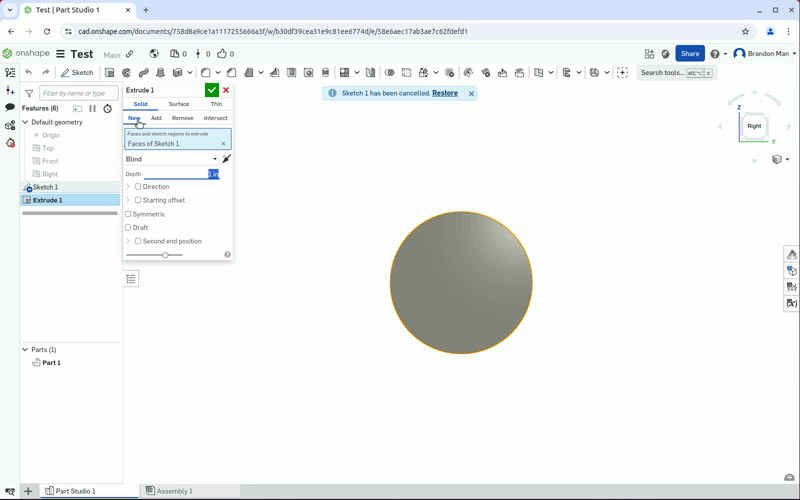
text(23.108)
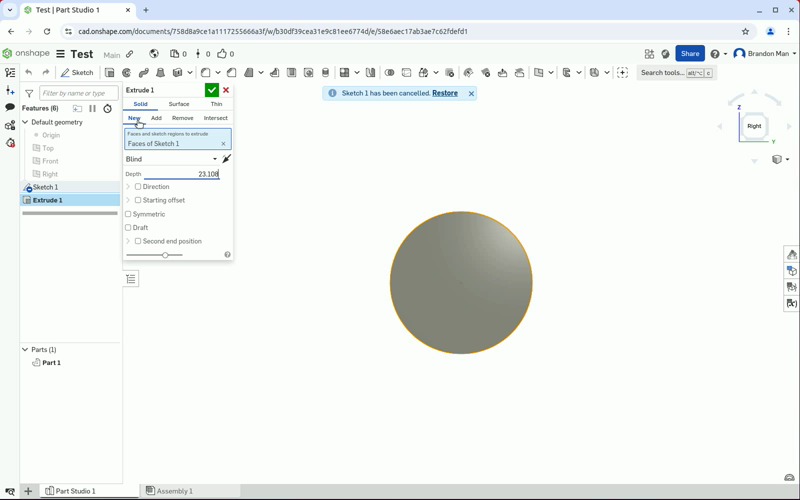
key(enter)
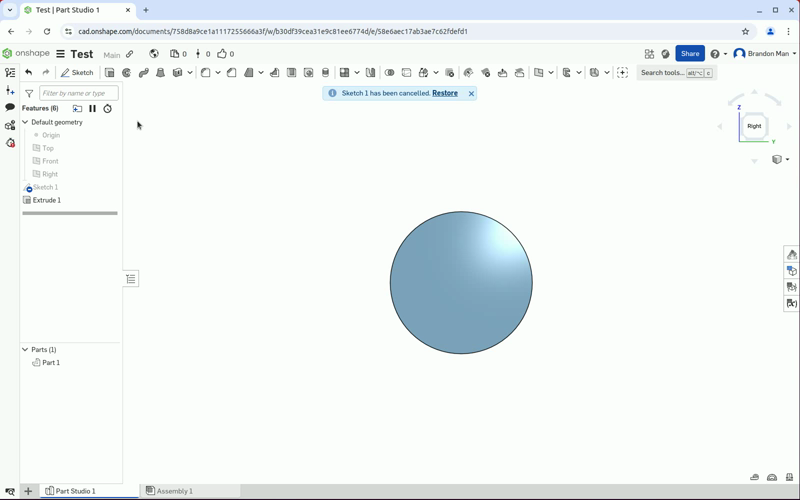
key(shift+h)
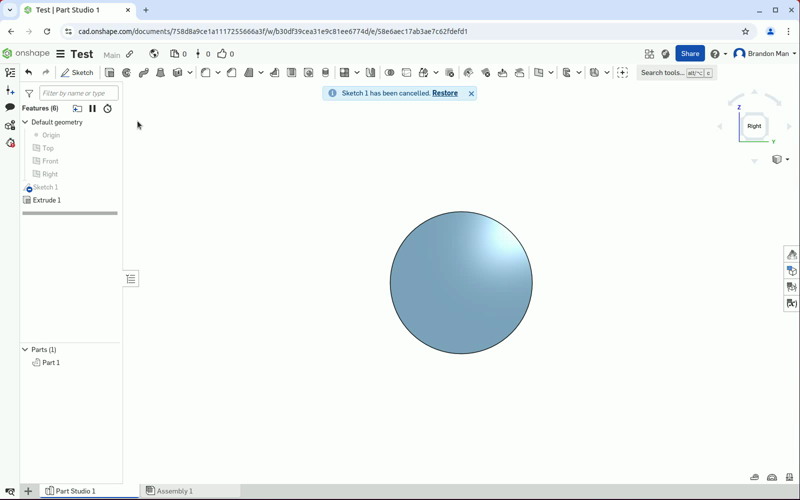
key(shift+h)
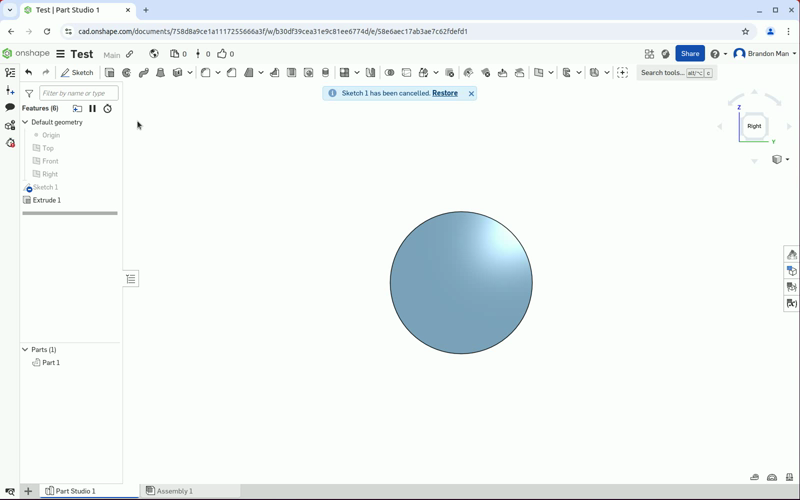
mouse_move(73, 189)
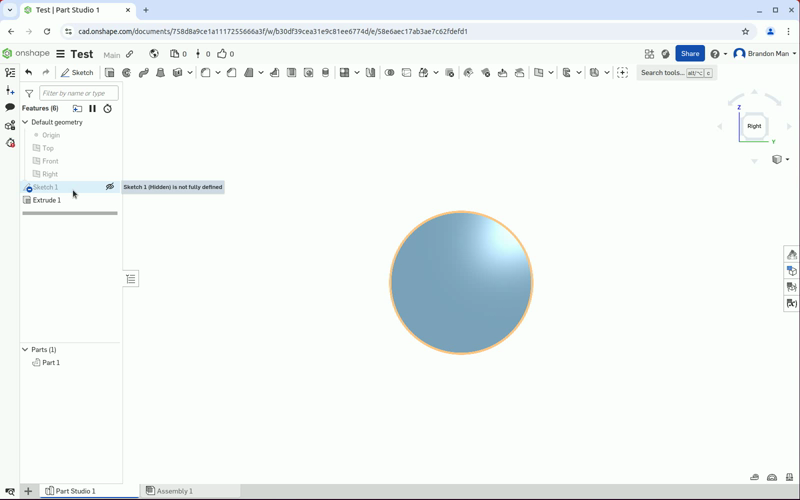
click(73, 189)
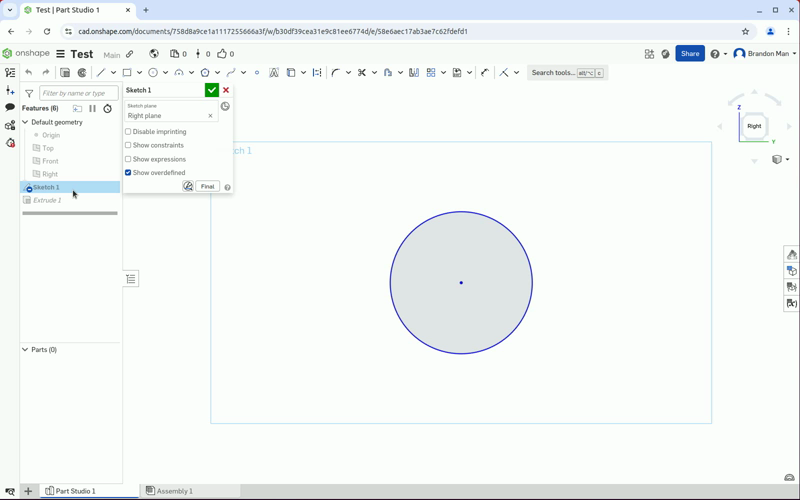
mouse_move(229, 92)
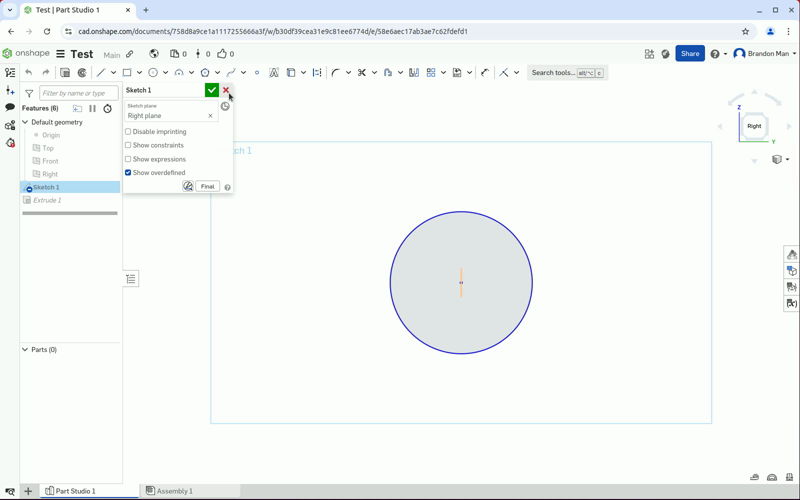
click(229, 92)
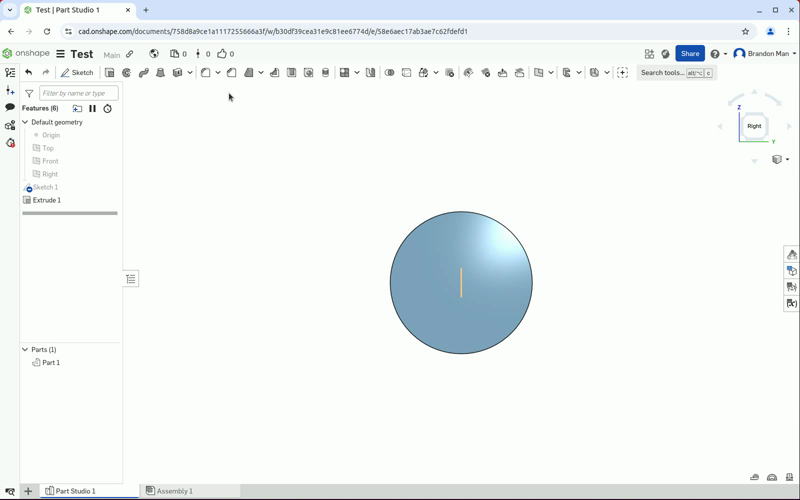
mouse_move(541, 75)
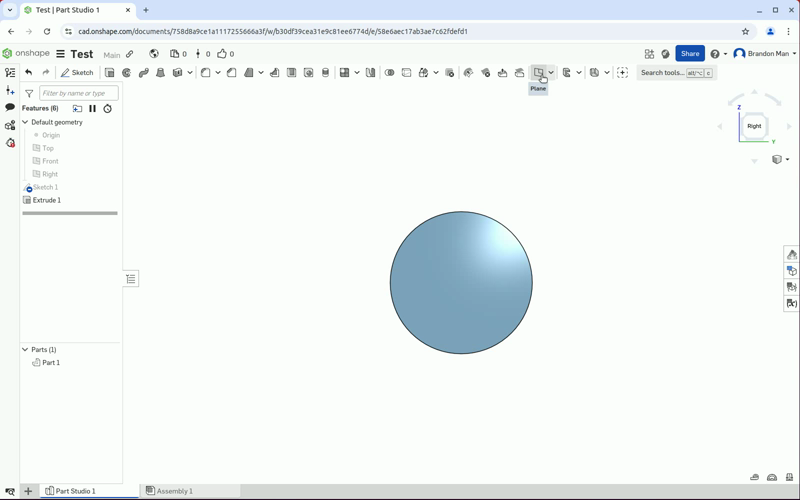
click(541, 75)
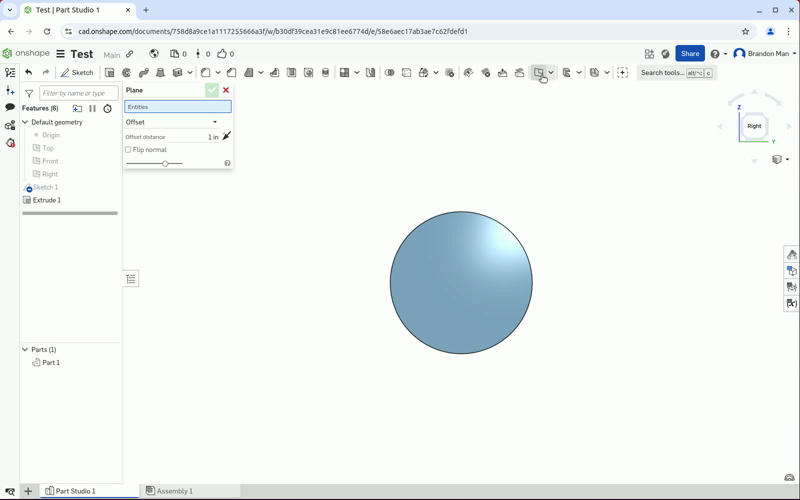
mouse_move(73, 176)
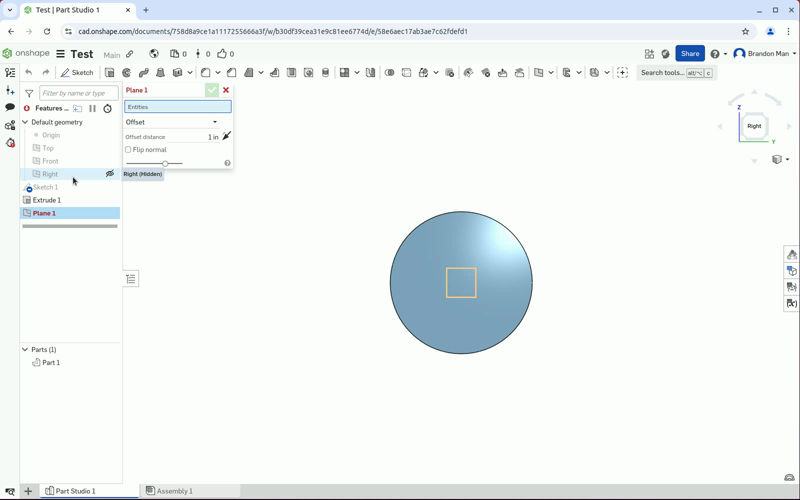
click(73, 176)
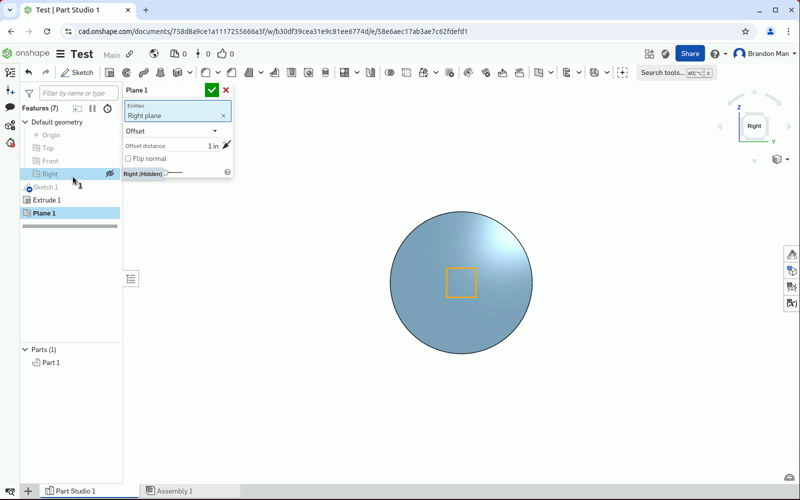
key(tab, 2)
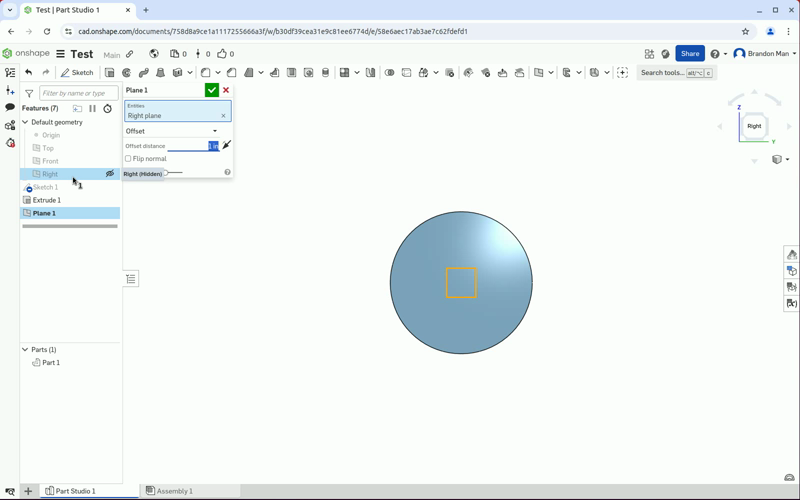
text(23.108)
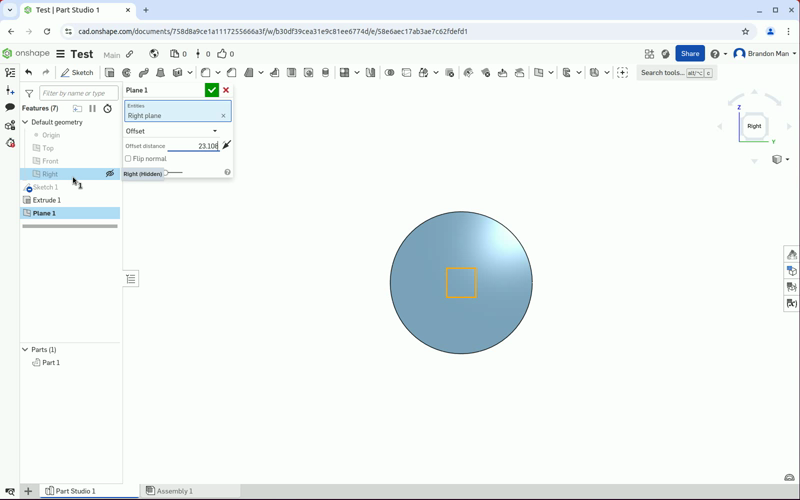
key(enter, 2)
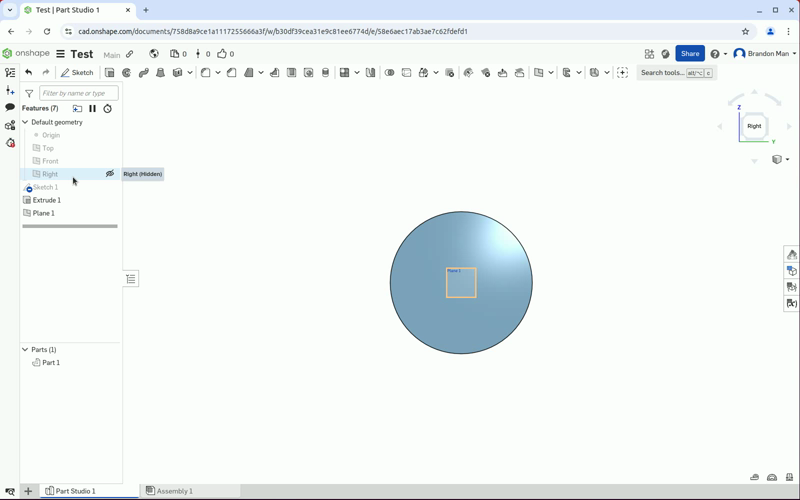
key(shift+s)
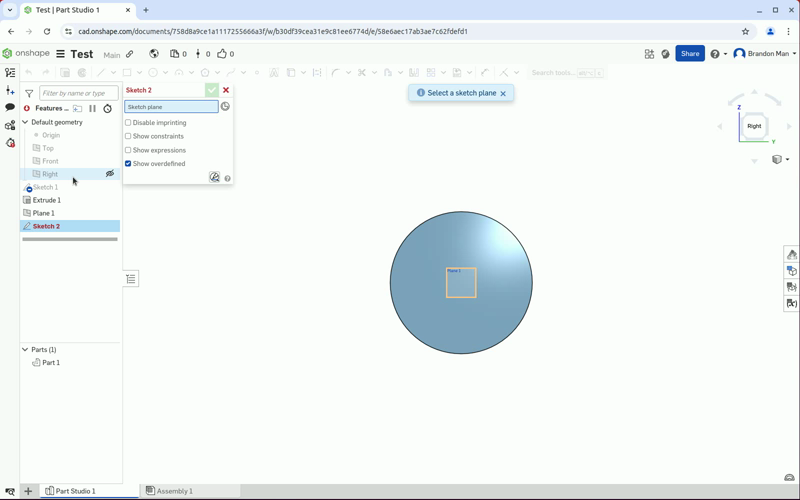
mouse_move(73, 215)
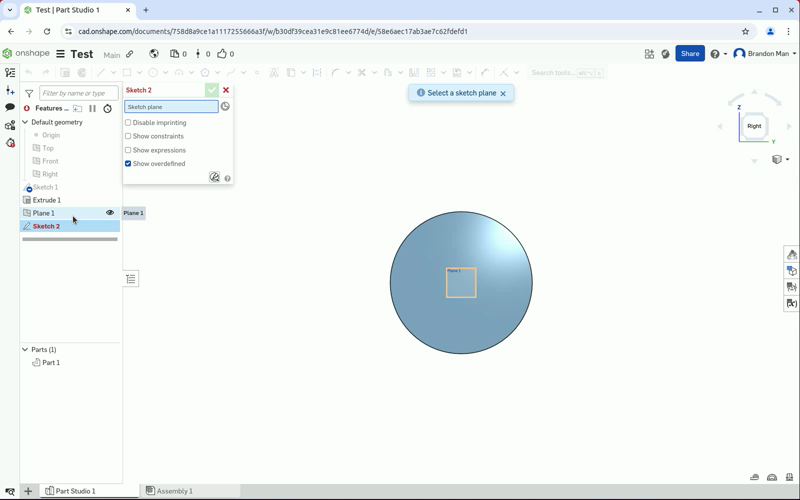
click(73, 215)
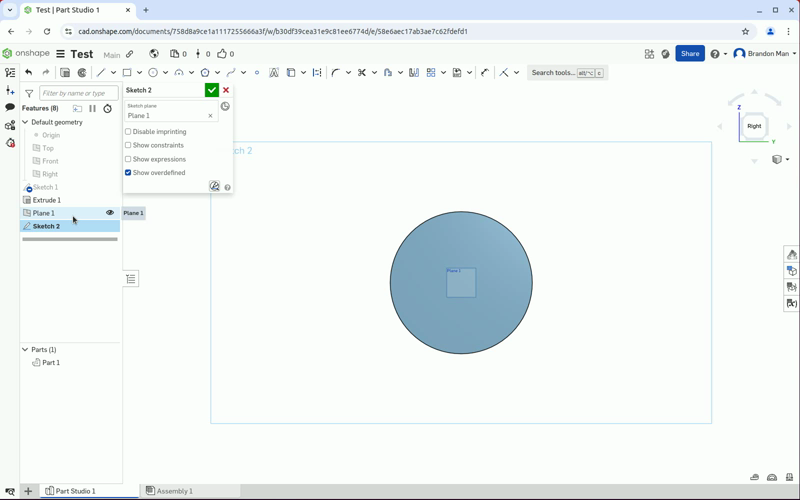
mouse_move(73, 352)
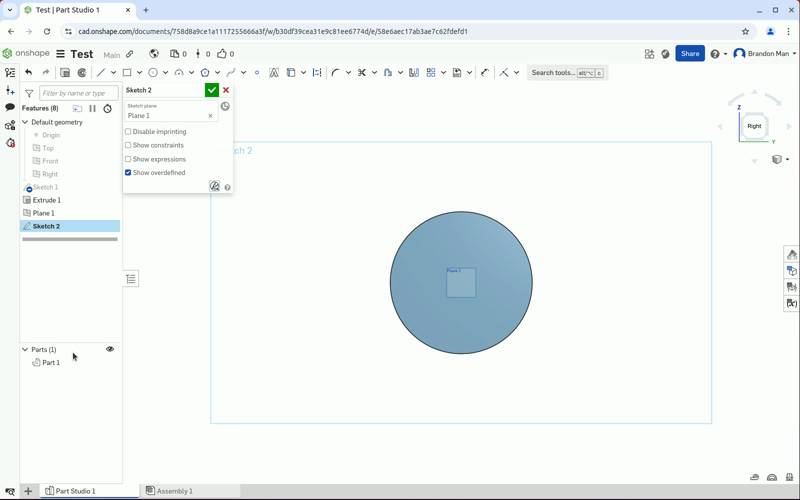
key(y)
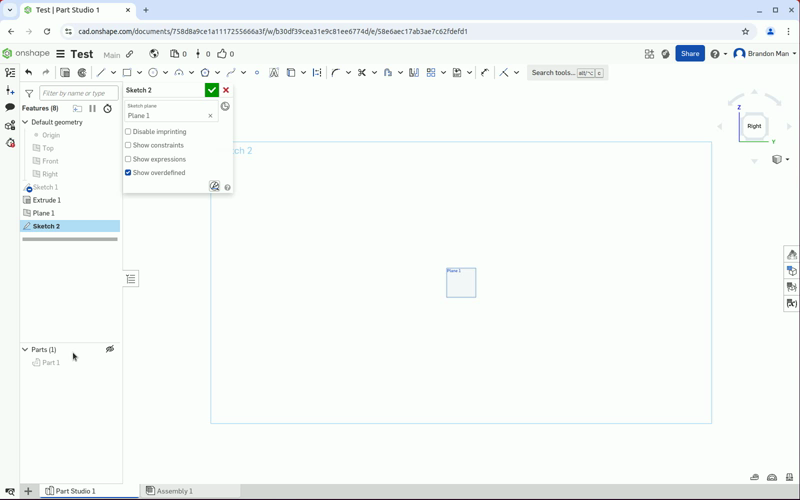
key(l)
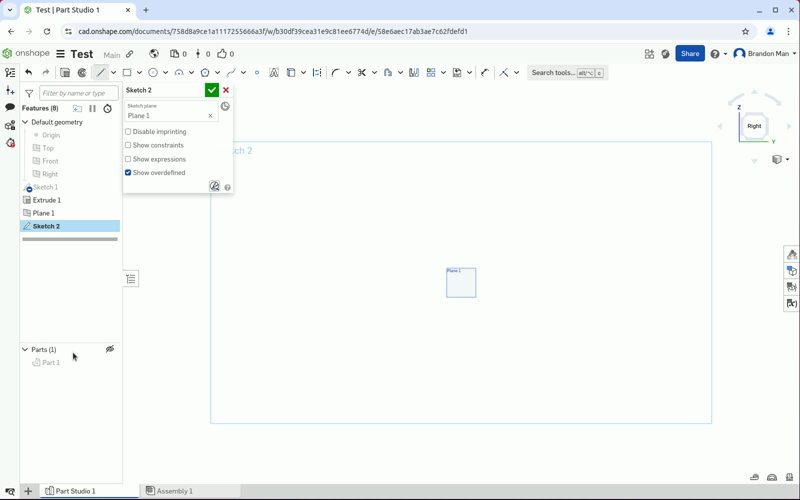
key_down(shift)
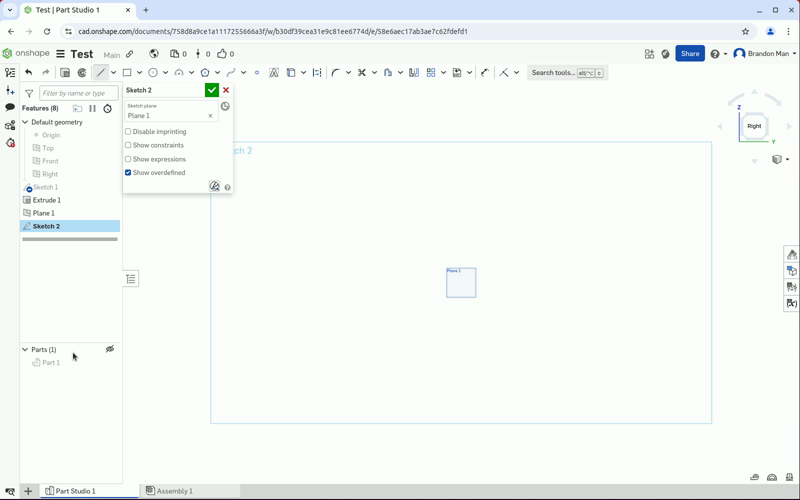
mouse_move(344, 360)
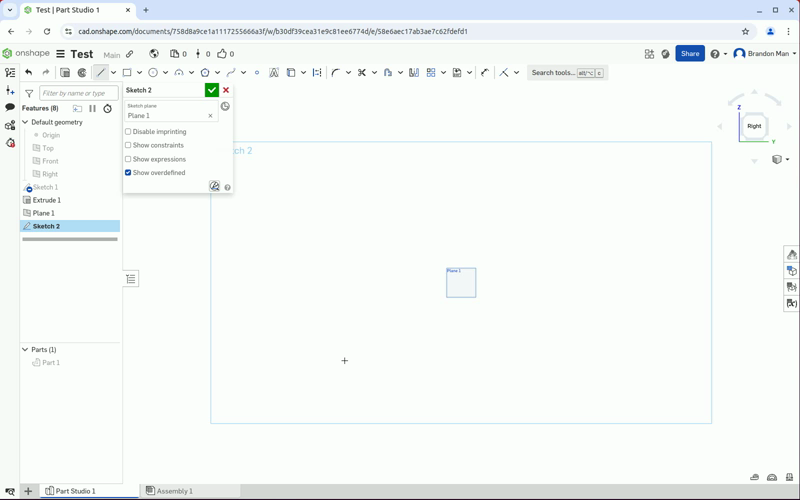
click(344, 360)
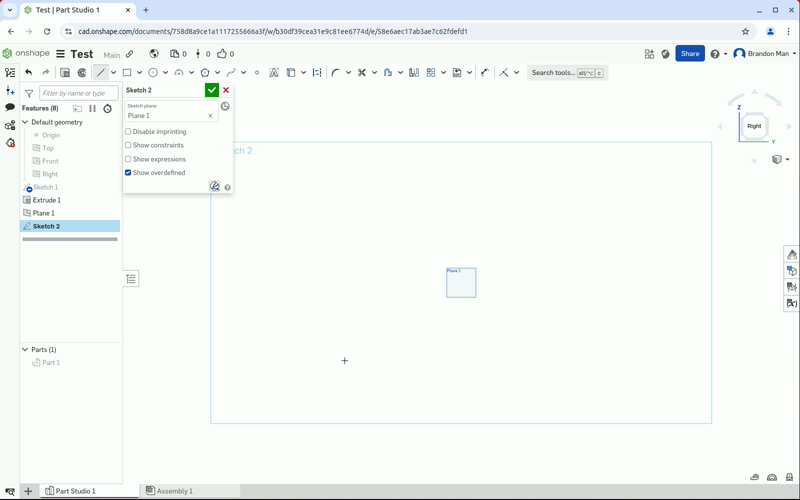
key_up(shift)
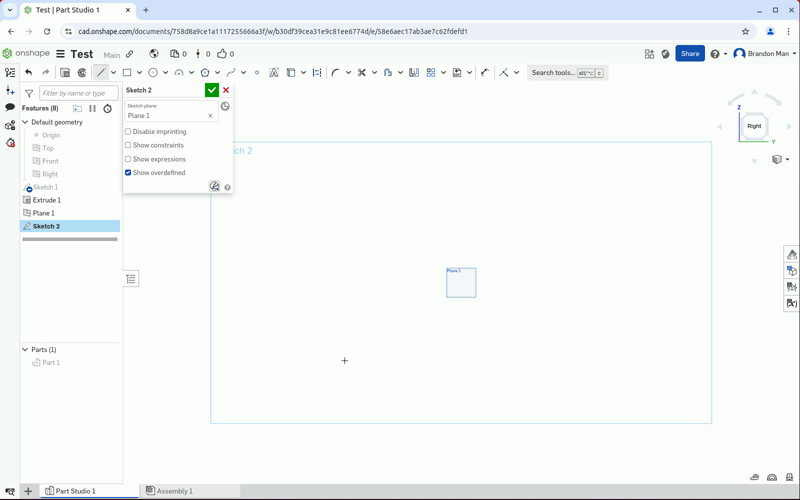
key_down(shift)
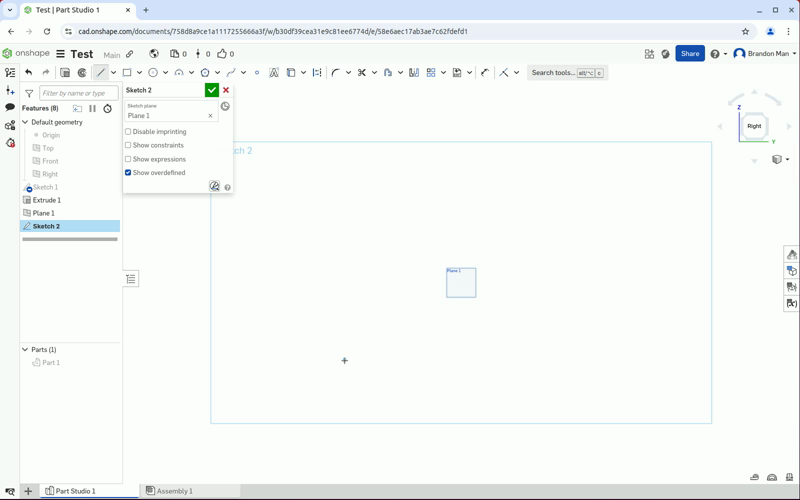
mouse_move(562, 360)
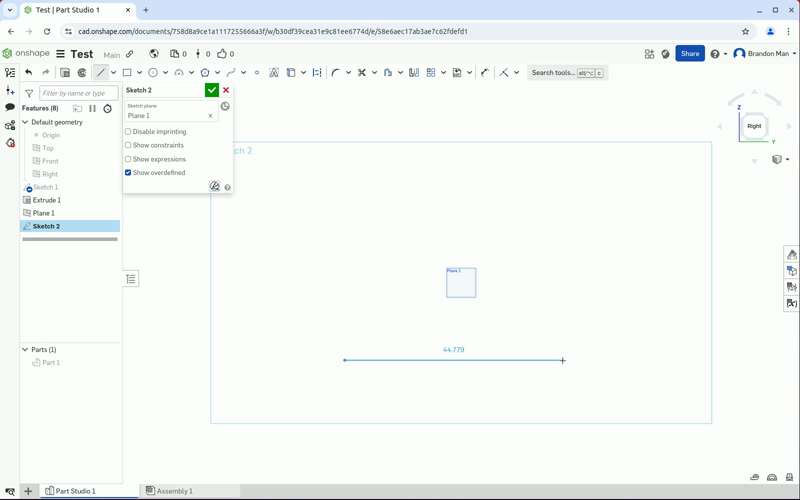
click(562, 360)
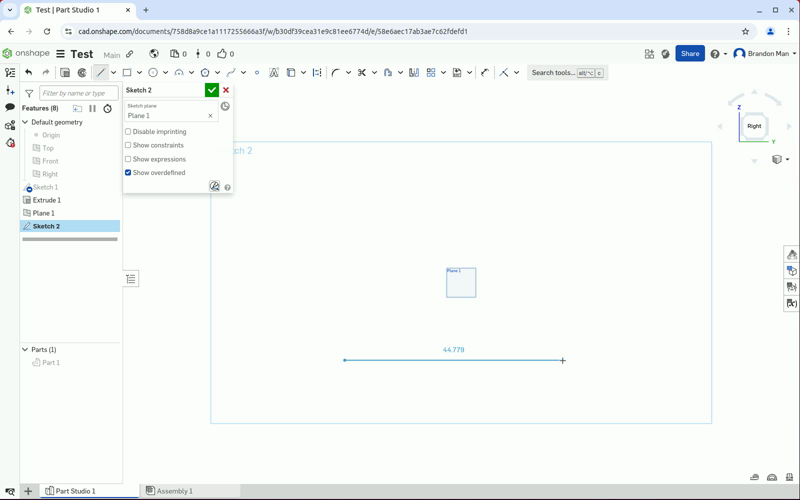
key_up(shift)
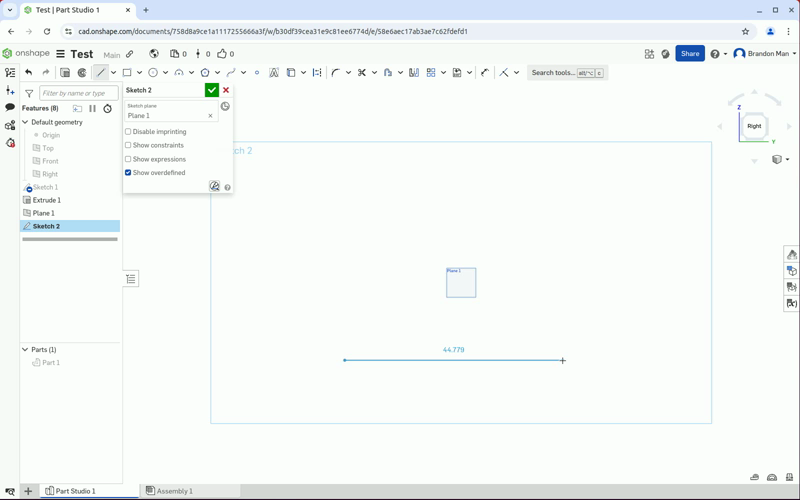
key_down(shift)
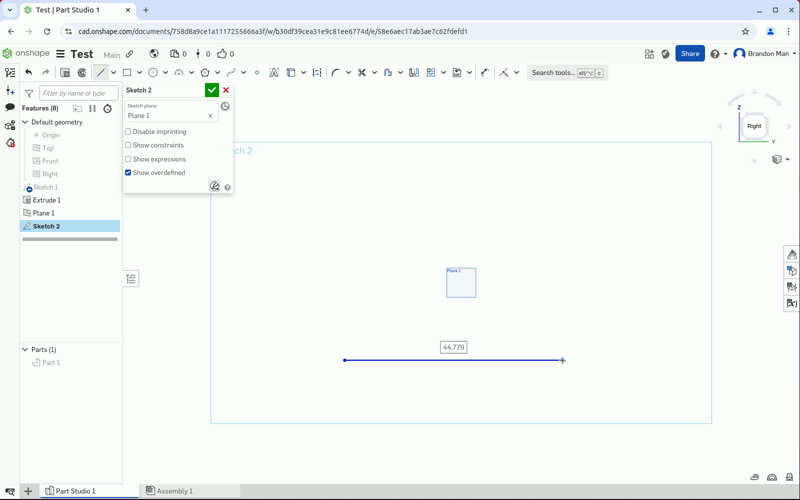
mouse_move(562, 275)
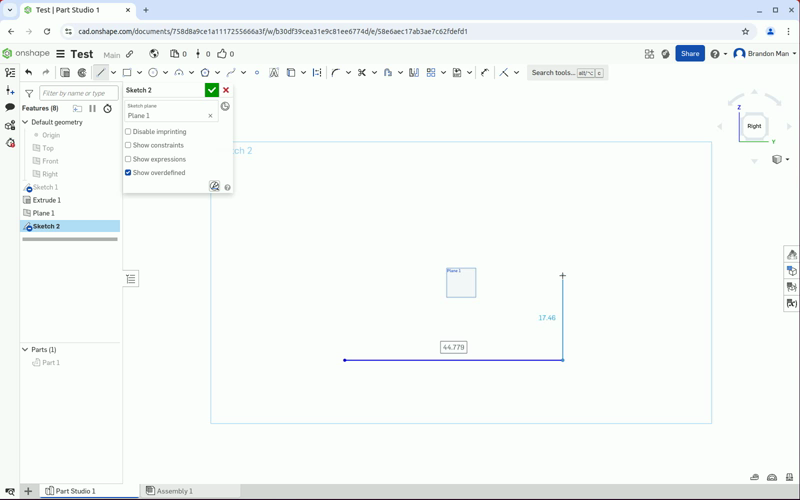
click(562, 275)
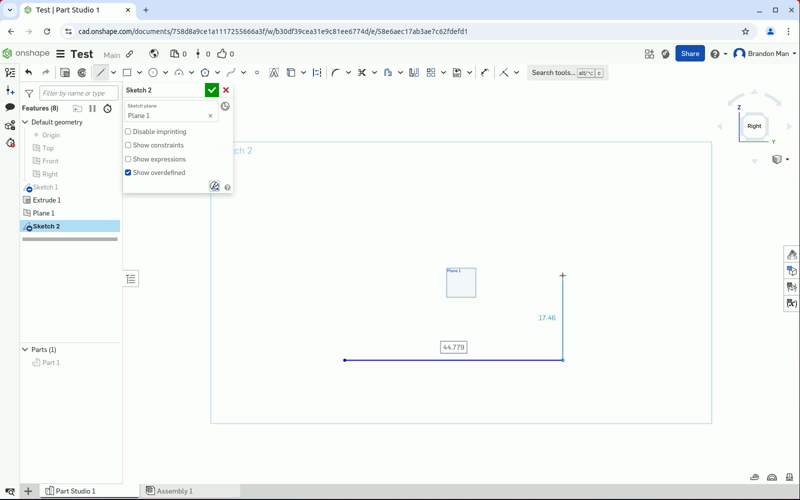
key_up(shift)
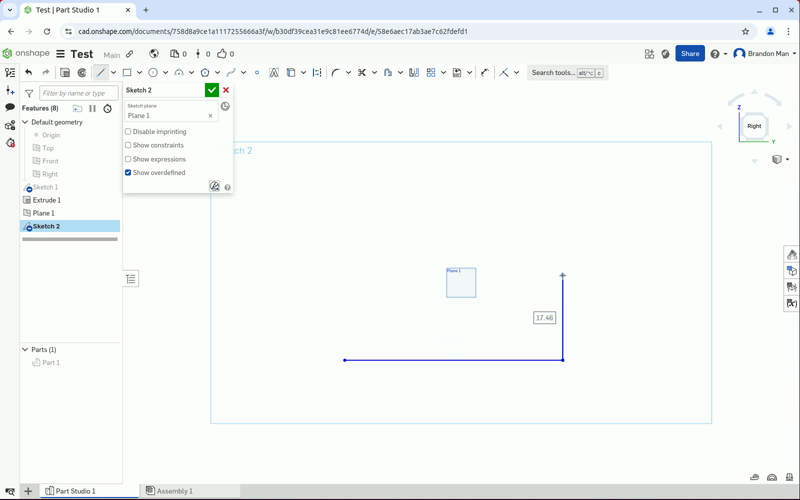
key_down(shift)
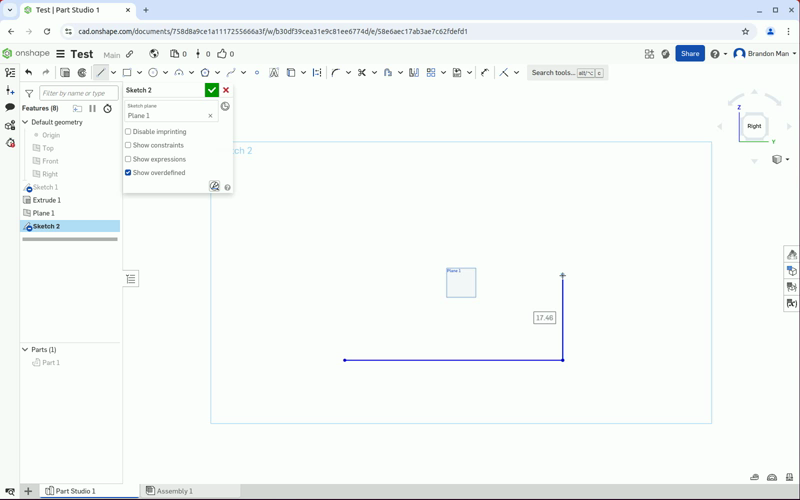
mouse_move(589, 275)
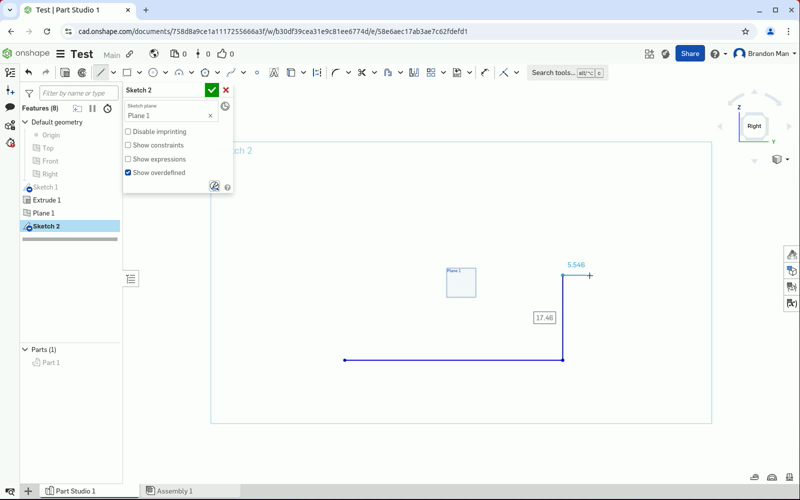
mouse_move(530, 275)
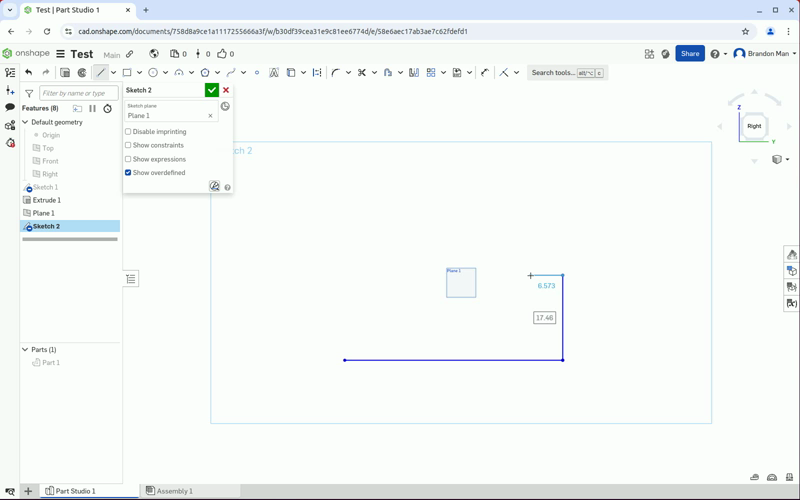
click(530, 275)
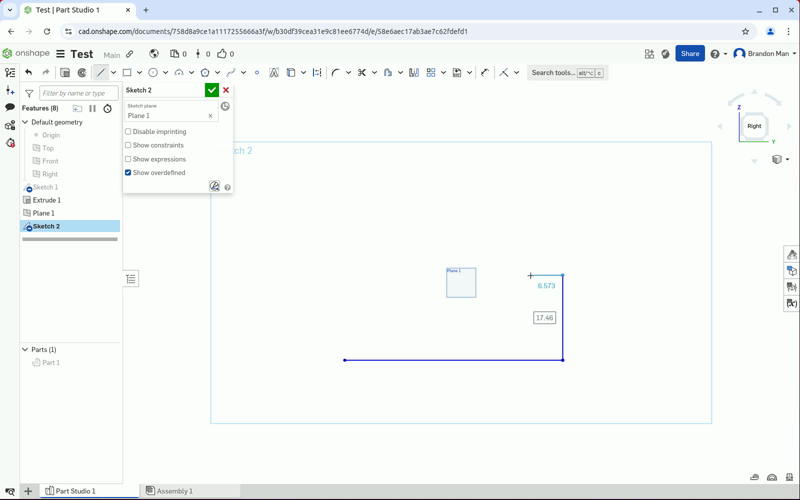
key_up(shift)
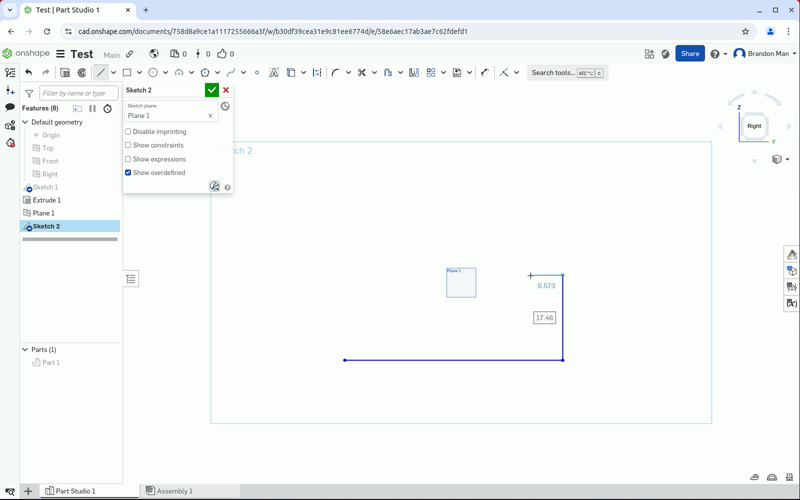
key(esc)
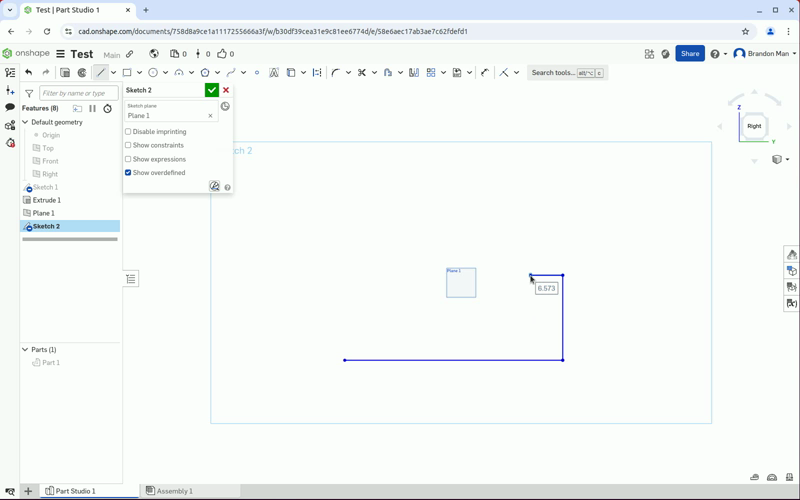
key(a)
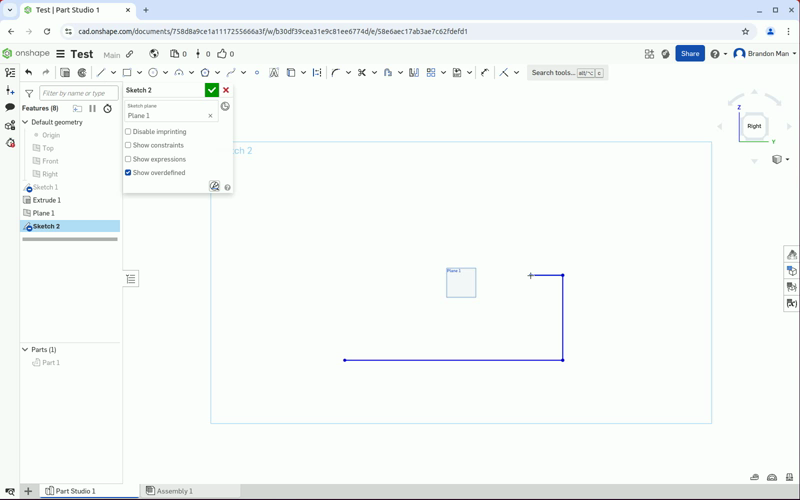
mouse_move(530, 275)
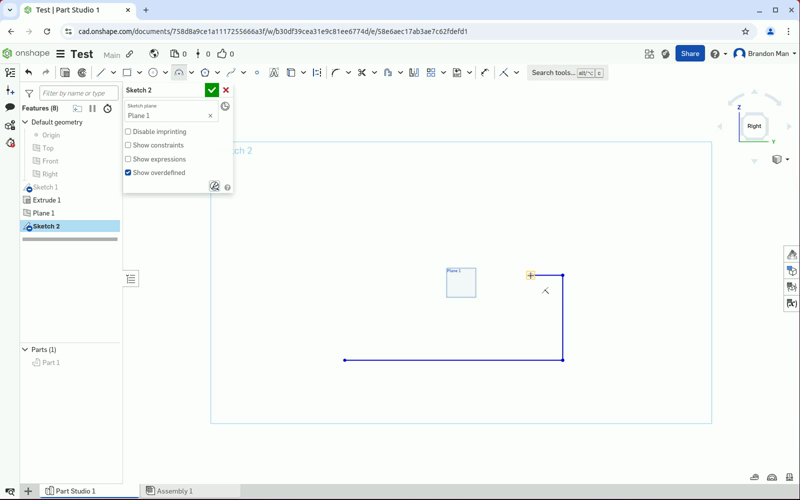
click(530, 275)
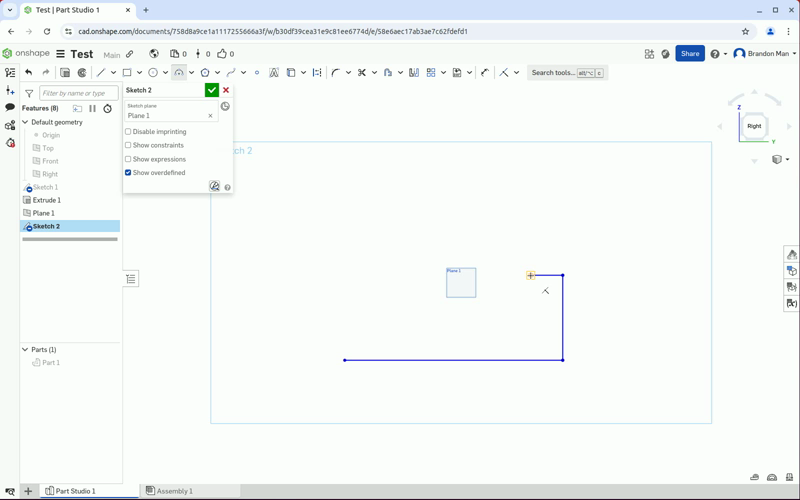
key_down(shift)
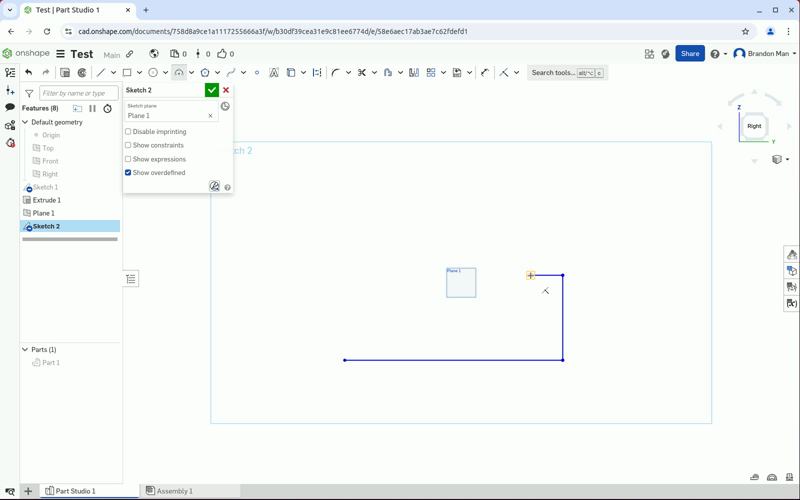
mouse_move(390, 275)
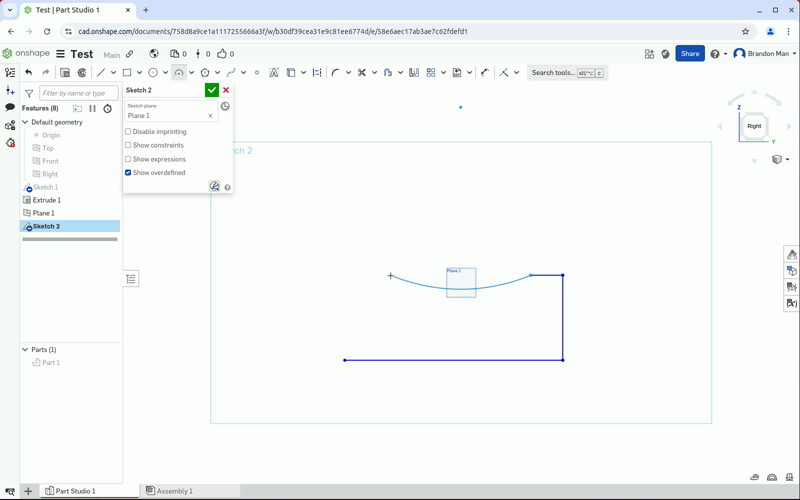
click(390, 275)
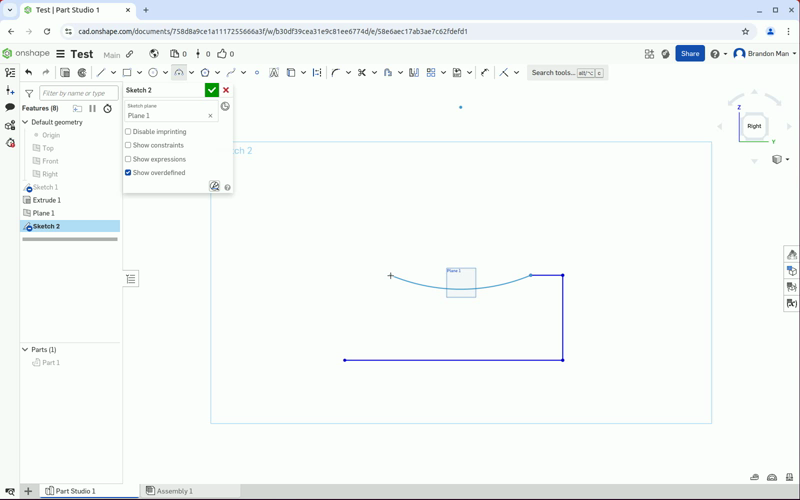
mouse_move(460, 352)
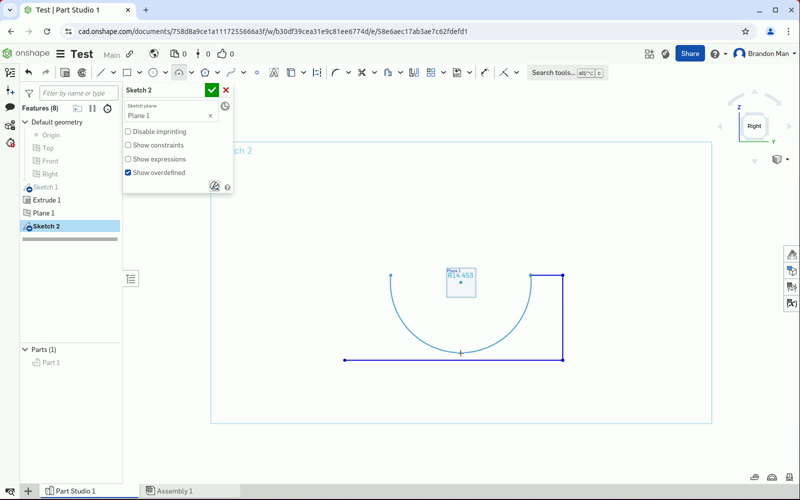
click(460, 352)
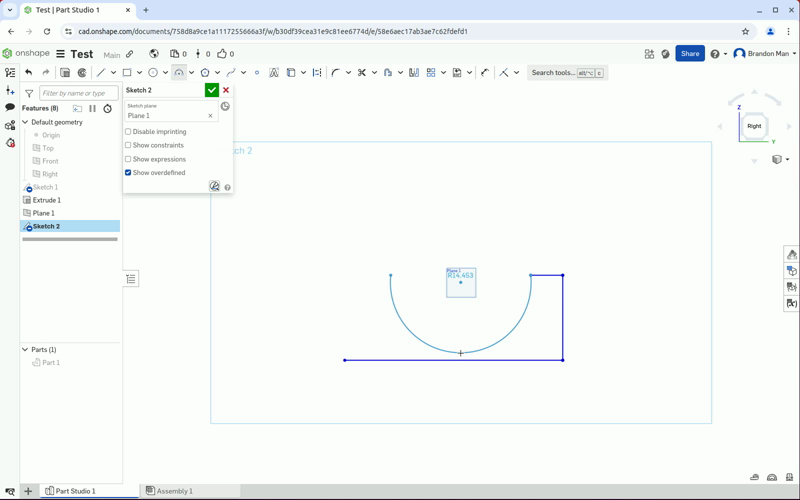
key_up(shift)
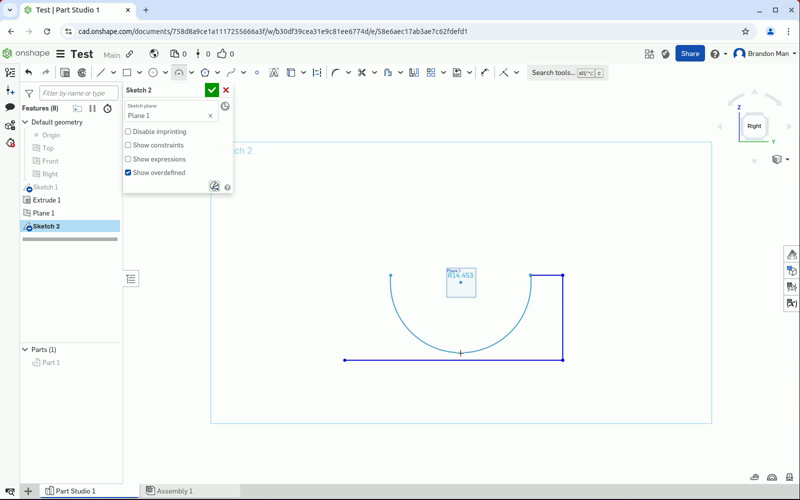
key(esc)
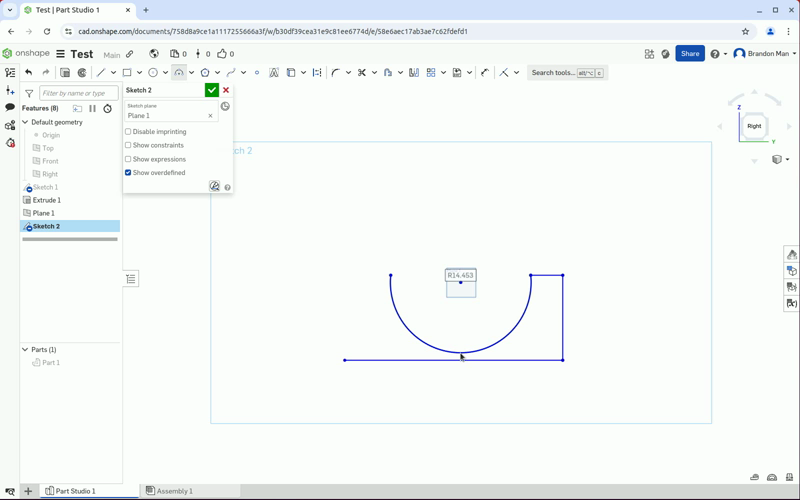
key(l)
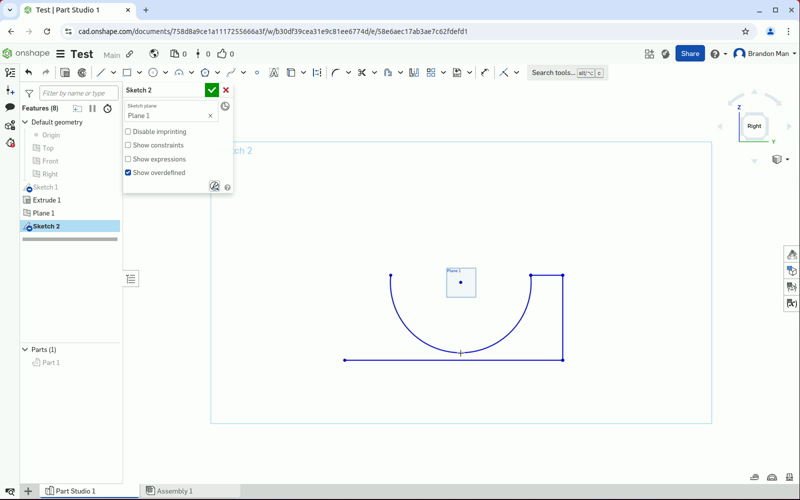
mouse_move(390, 275)
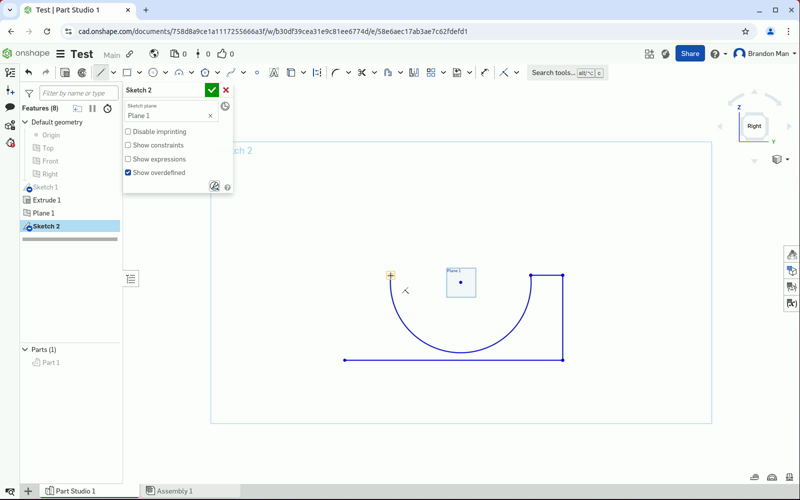
click(390, 275)
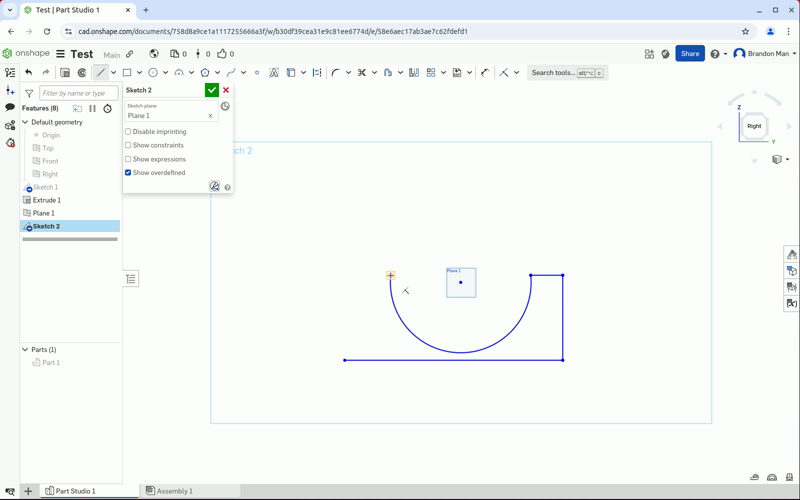
key_down(shift)
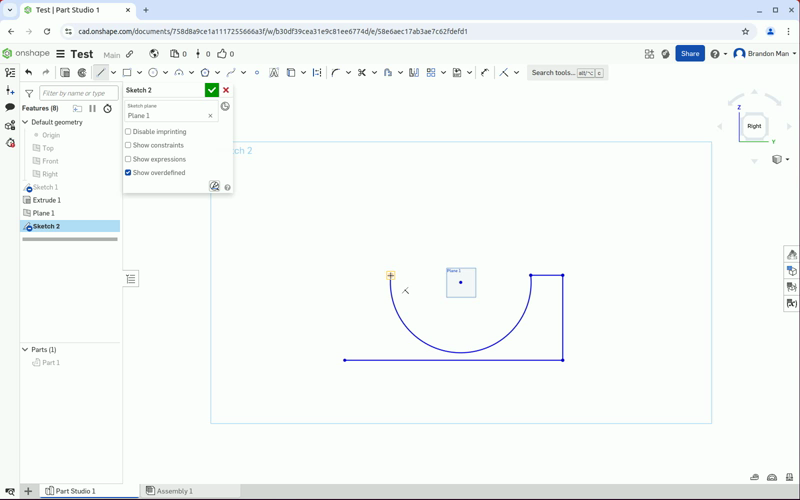
mouse_move(420, 275)
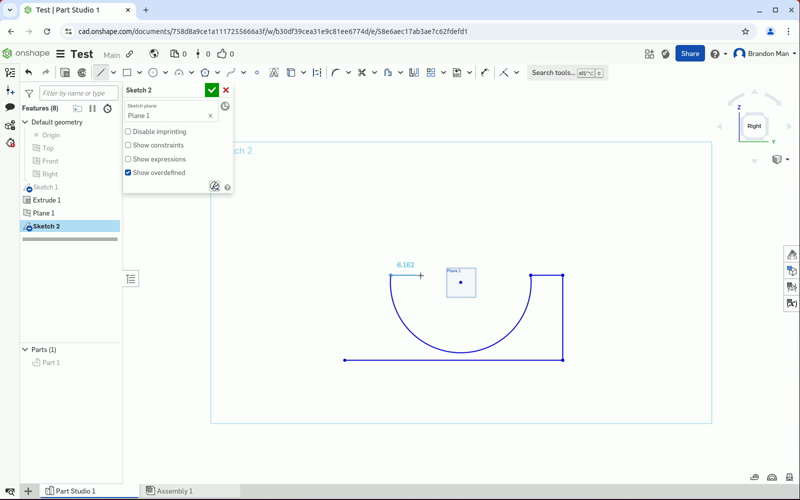
mouse_move(344, 275)
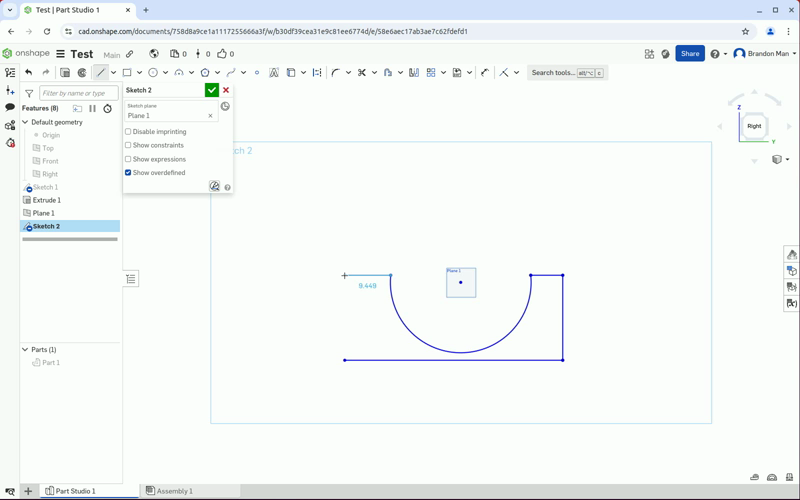
click(344, 275)
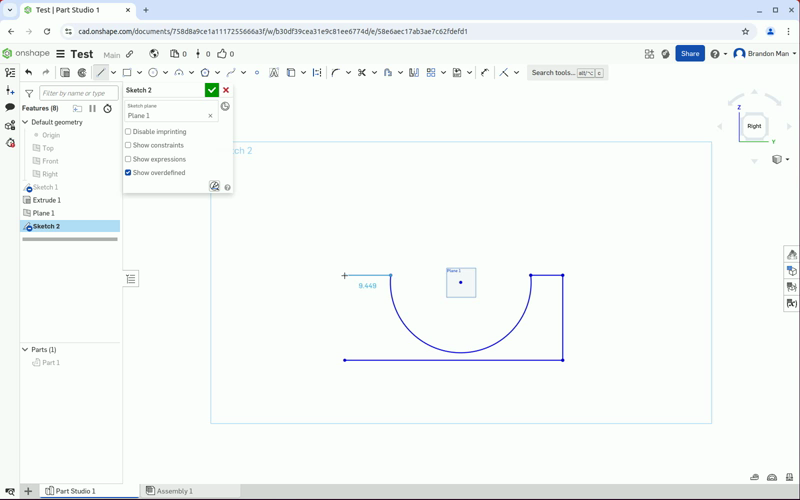
key_up(shift)
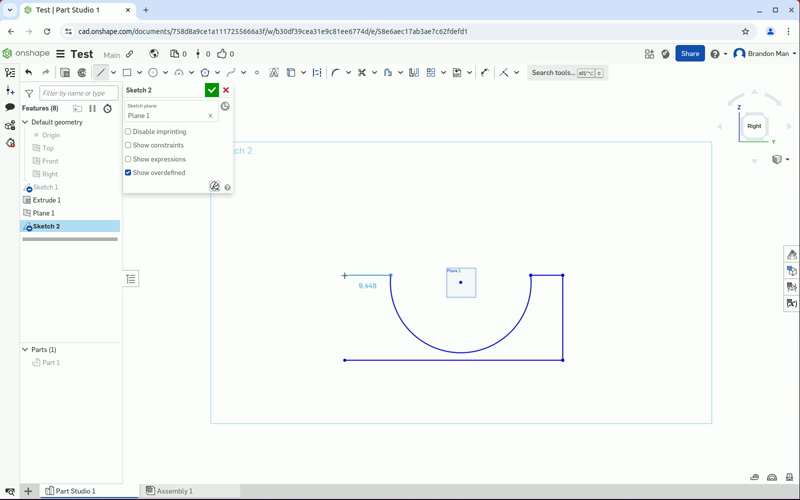
key_down(shift)
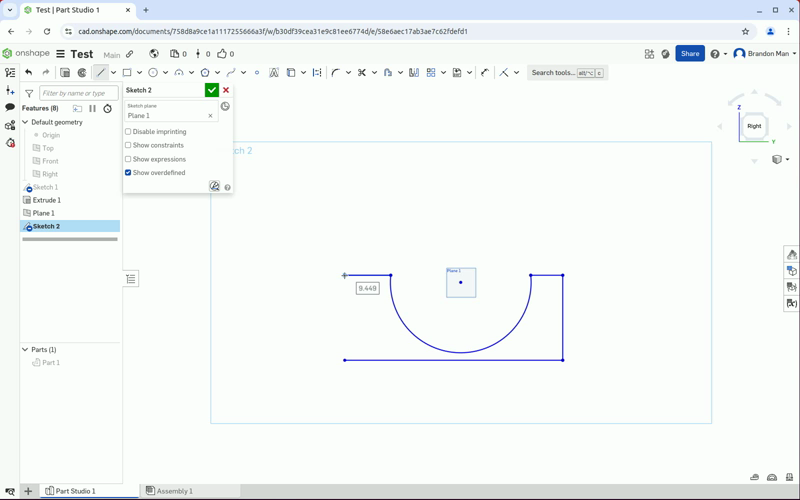
mouse_move(344, 360)
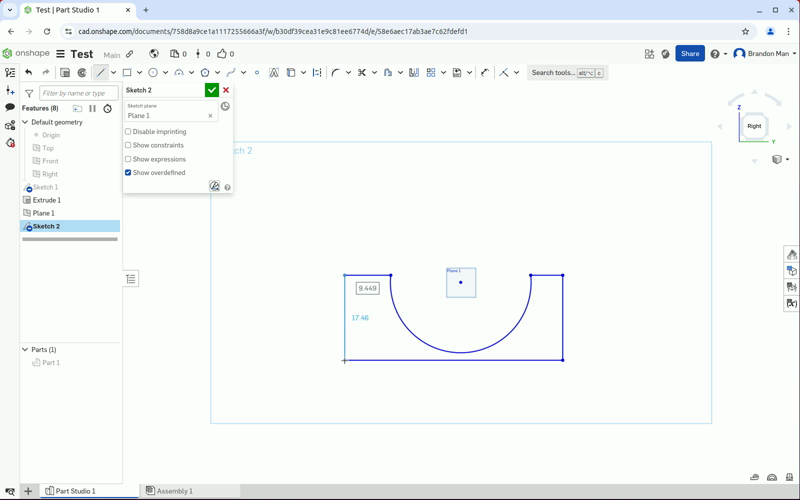
key_up(shift)
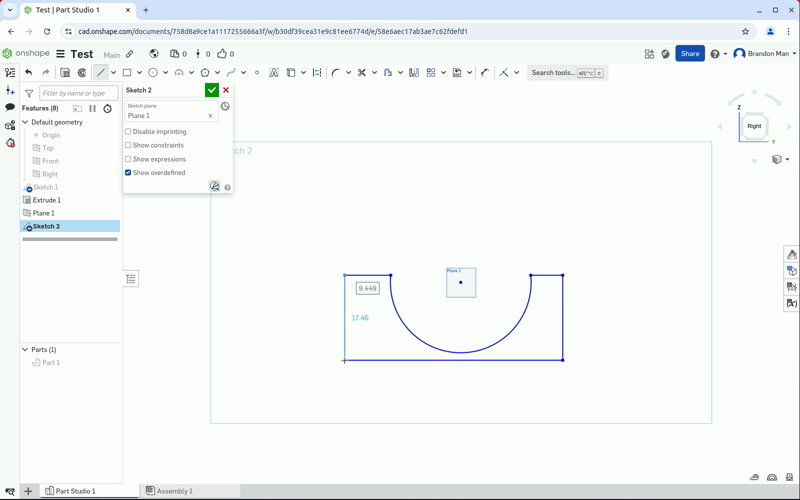
click(344, 360)
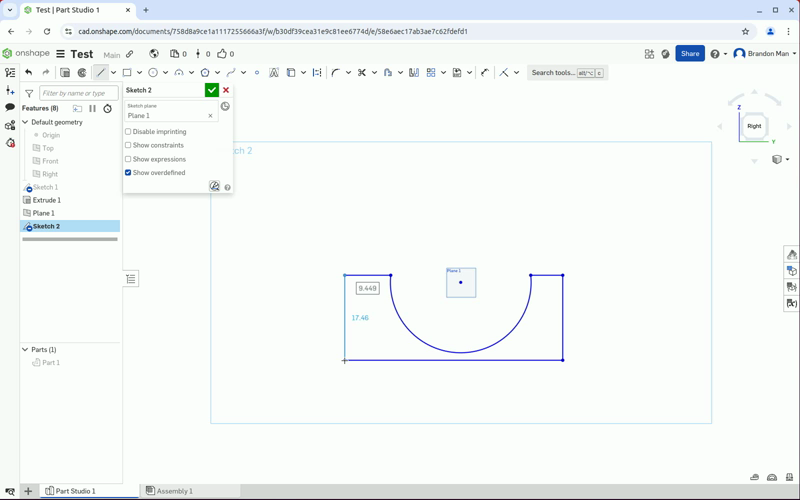
key(esc)
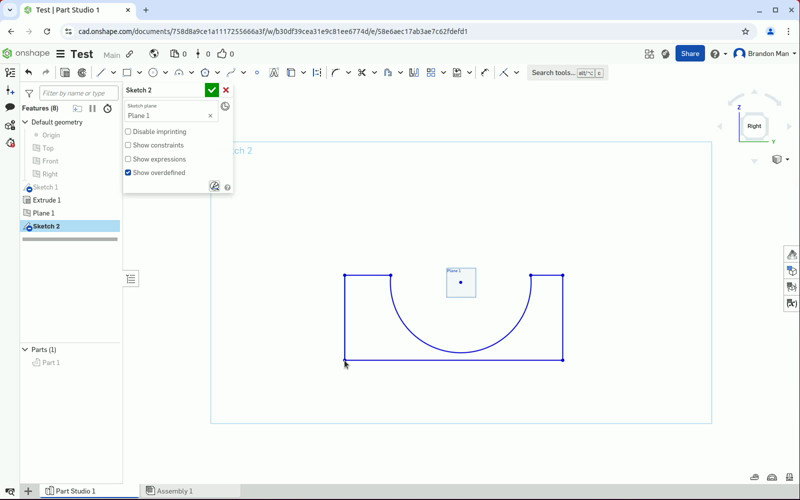
mouse_move(362, 286)
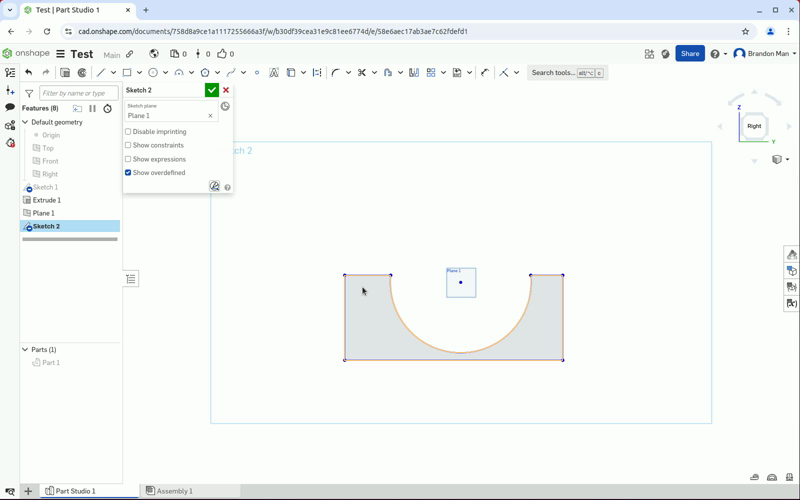
click(362, 286)
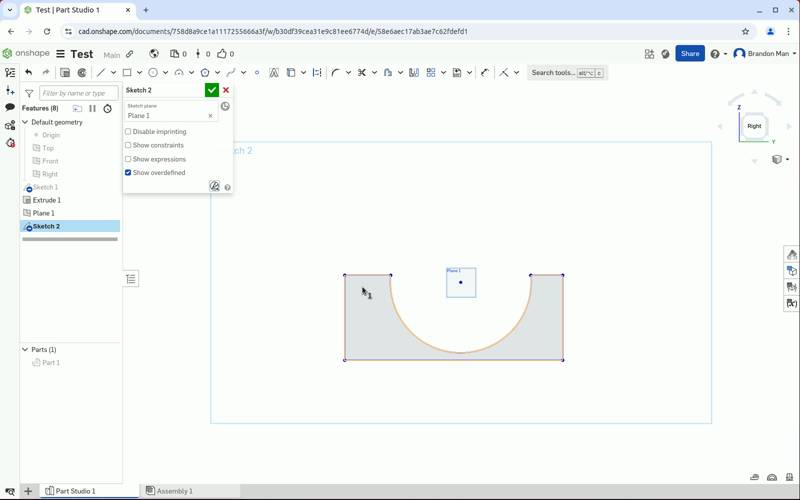
mouse_move(73, 352)
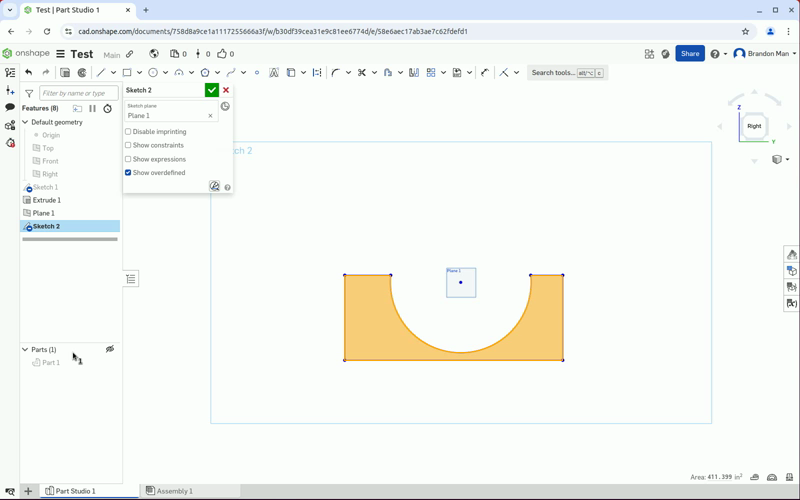
key(shift+y)
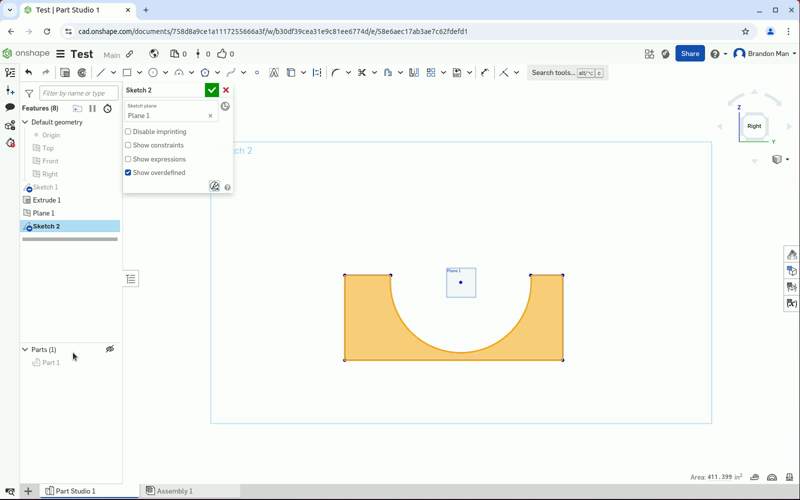
key(shift+e)
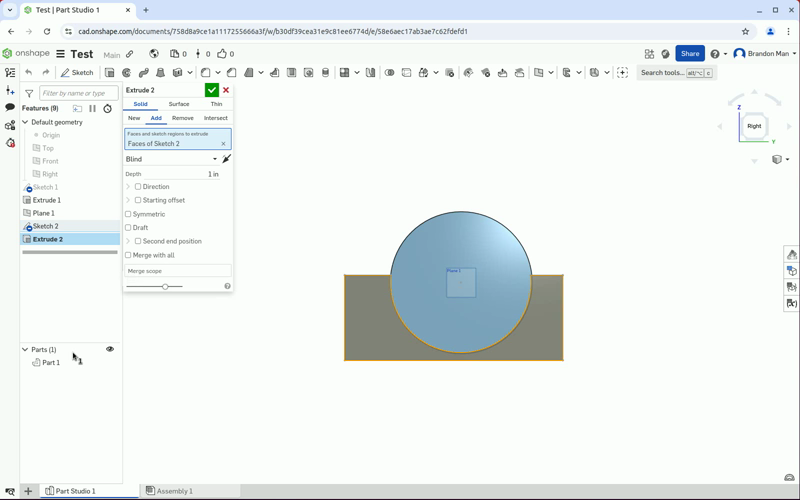
mouse_move(143, 106)
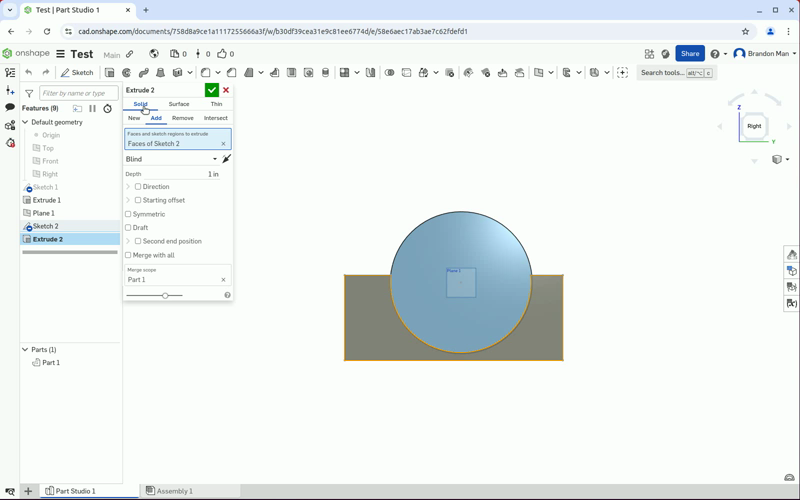
click(143, 106)
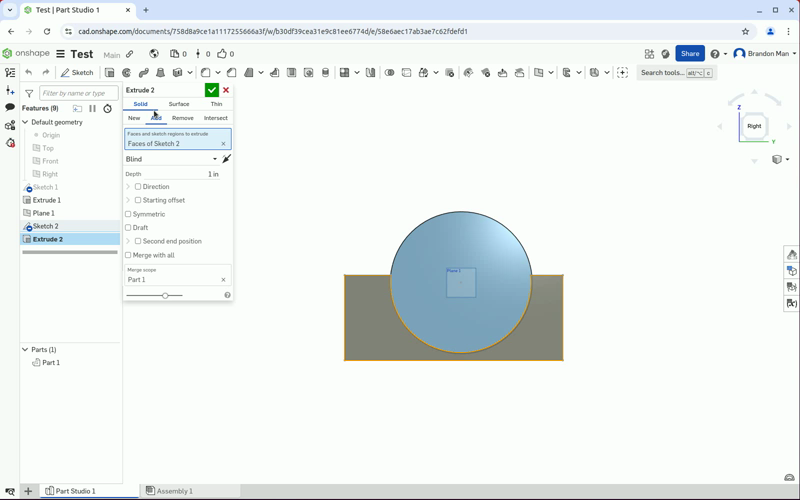
mouse_move(186, 120)
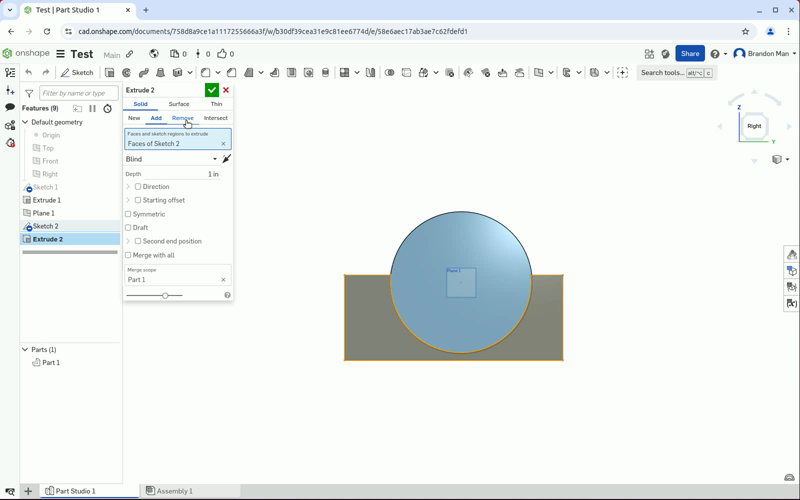
click(186, 120)
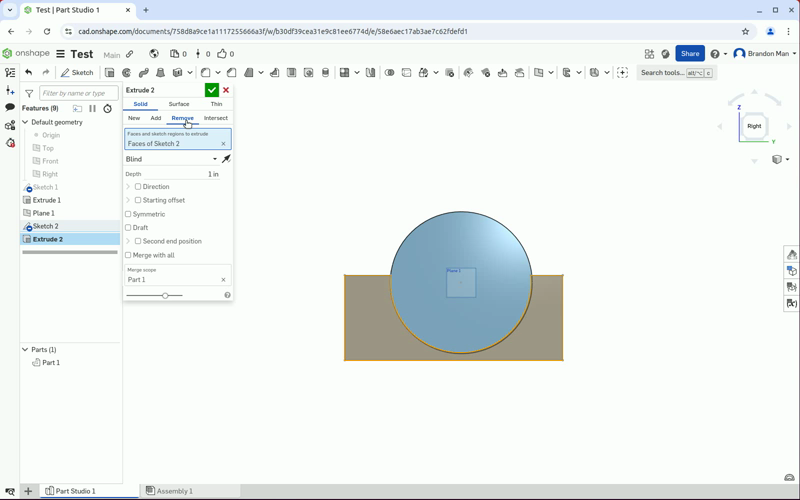
key(tab, 4)
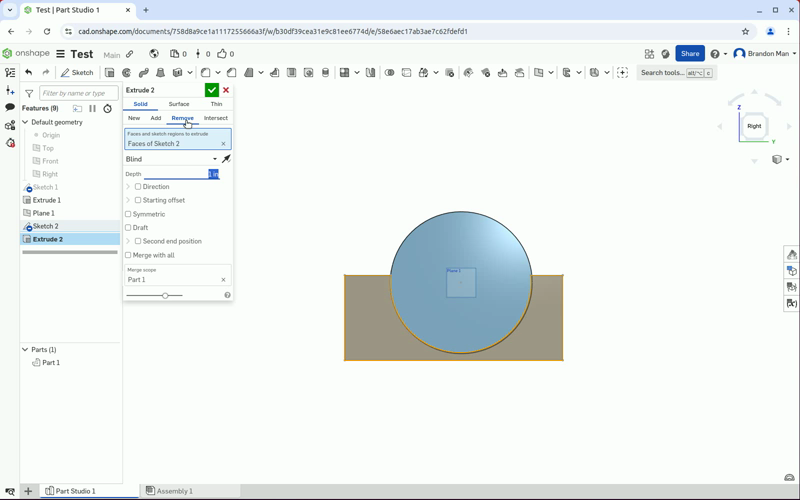
text(17.331)
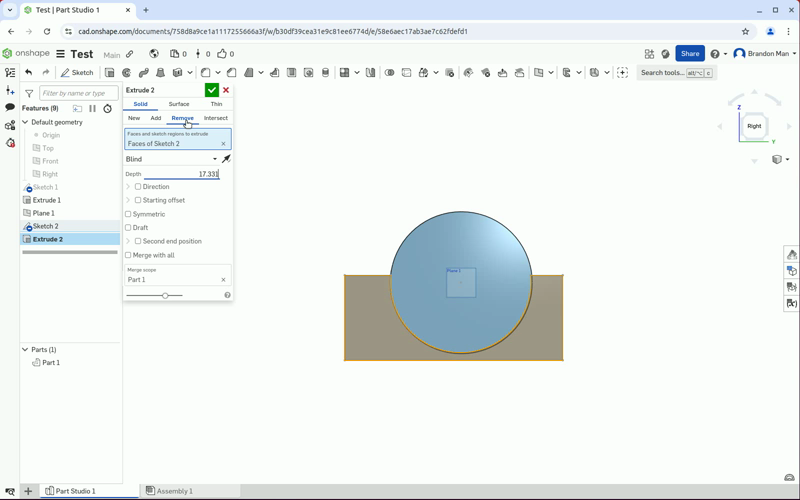
key(tab, 6)
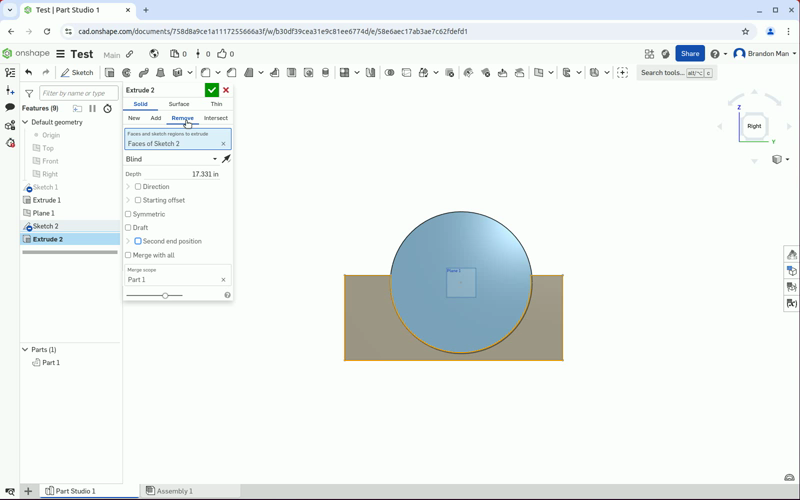
key(space)
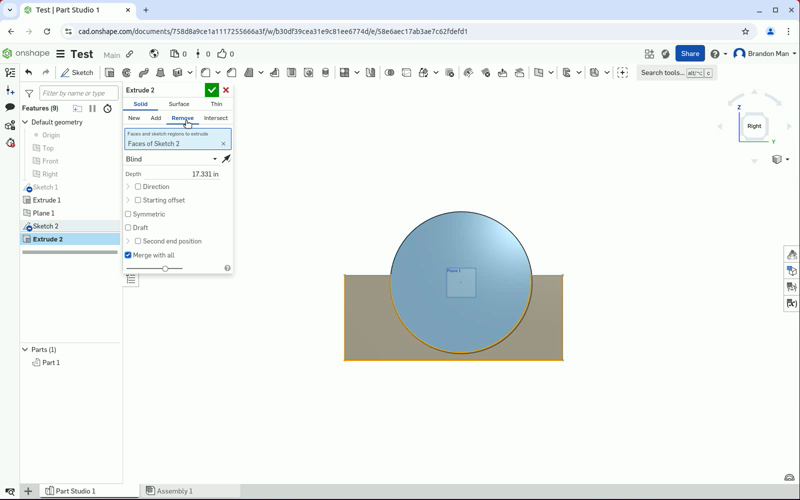
key(enter)
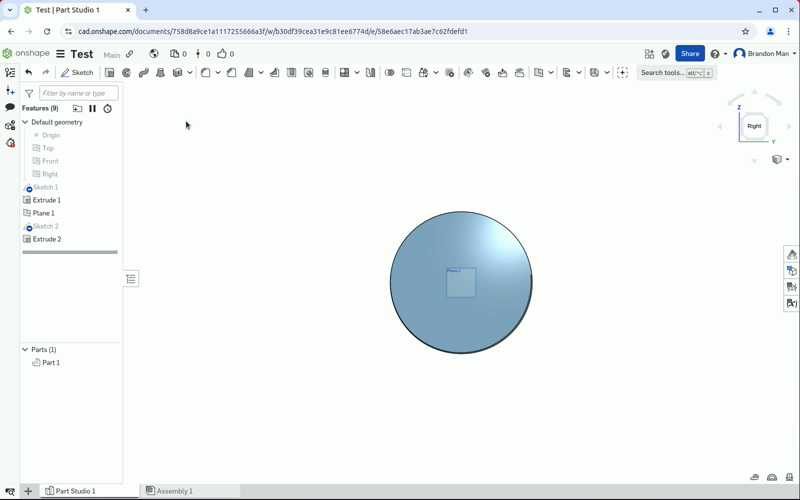
key(shift+h)
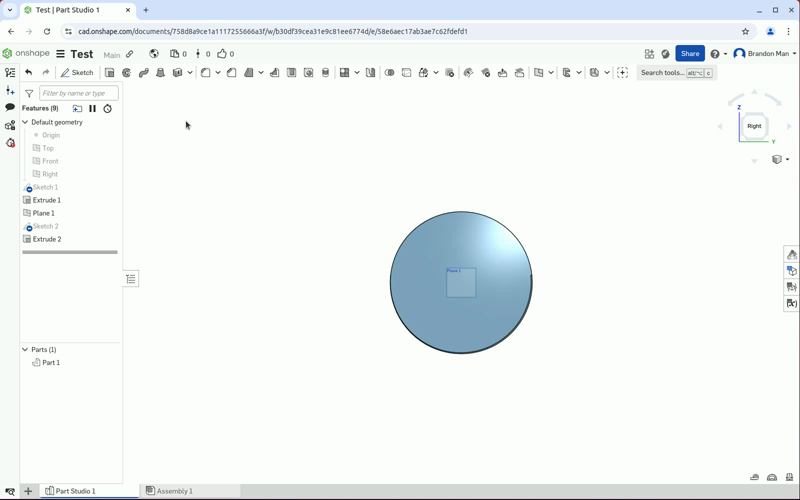
key(shift+h)
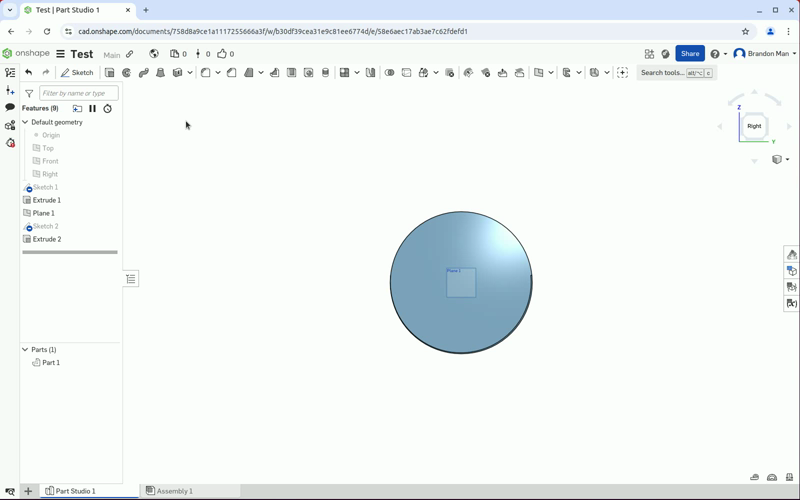
mouse_move(73, 189)
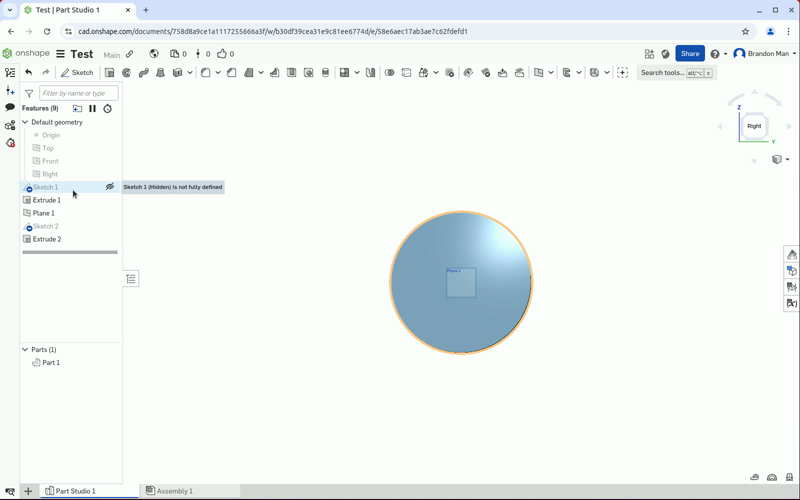
click(73, 189)
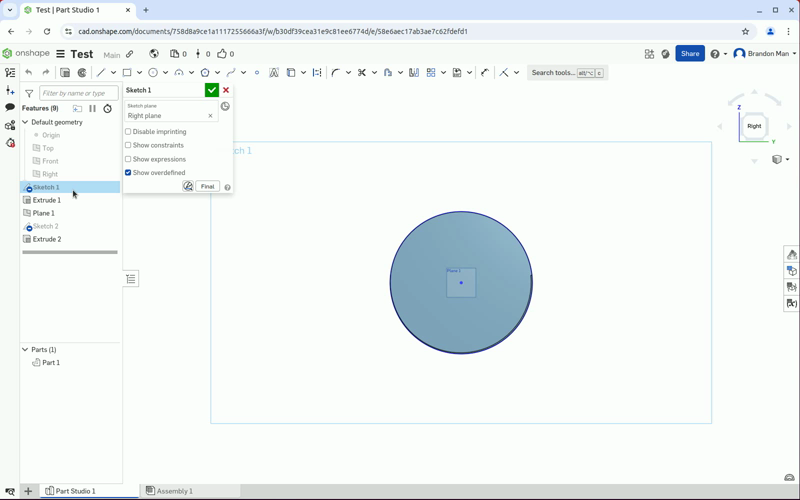
mouse_move(229, 92)
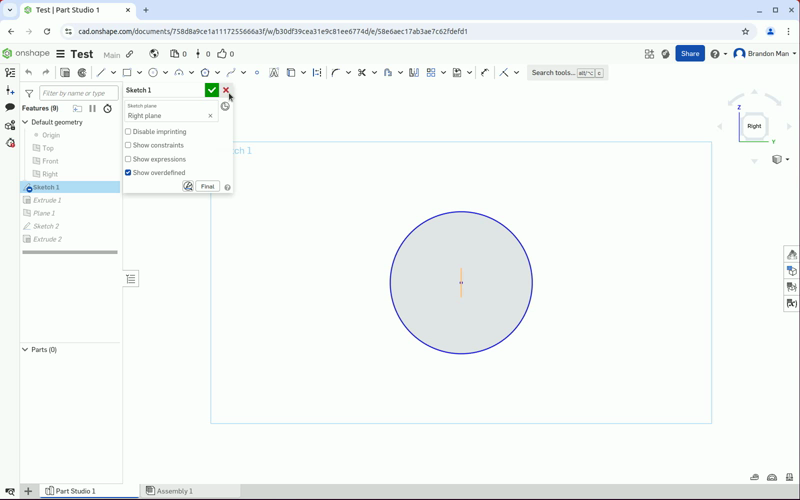
click(229, 92)
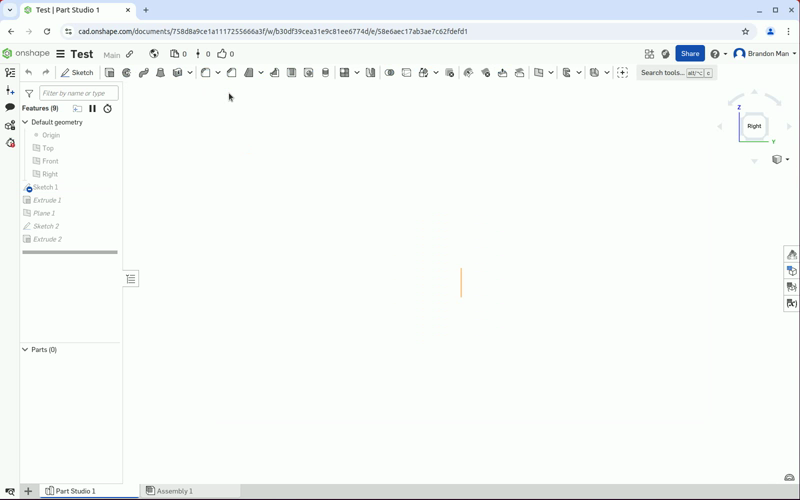
key(shift+s)
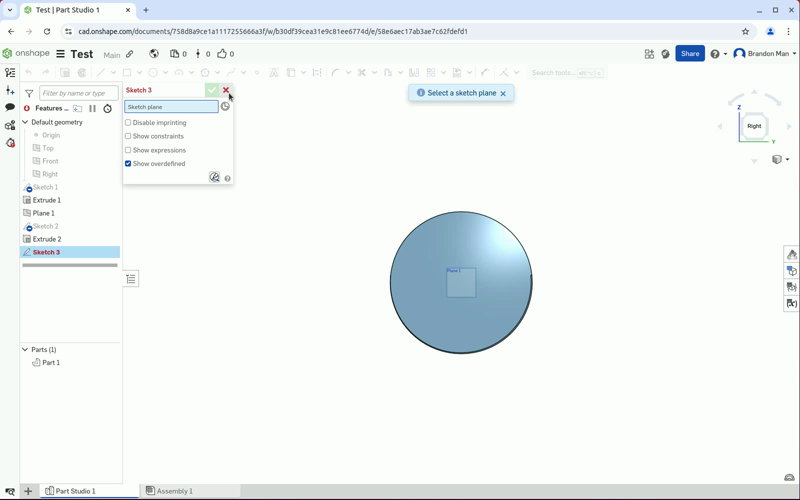
mouse_move(73, 215)
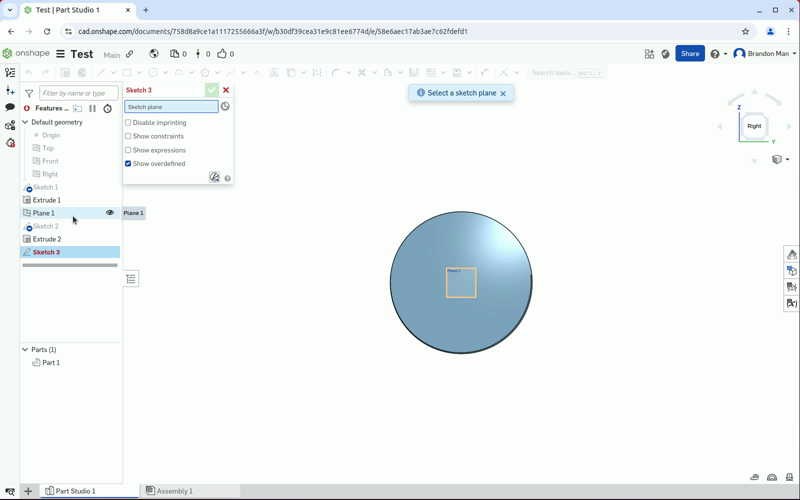
click(73, 215)
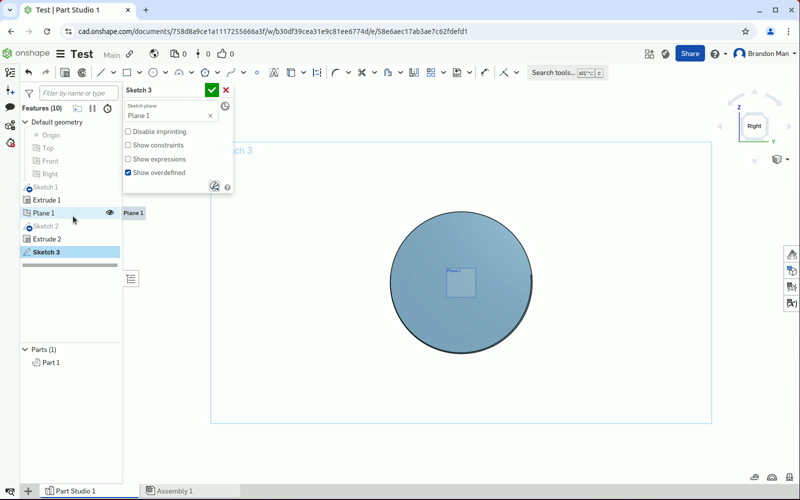
mouse_move(73, 352)
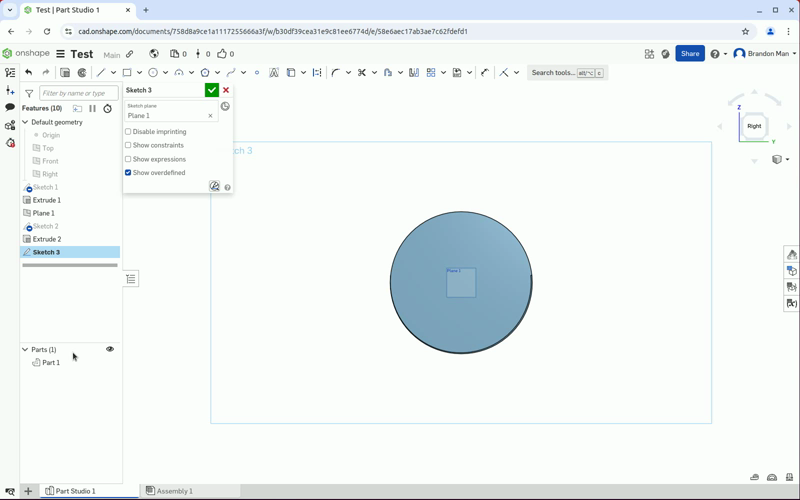
key(y)
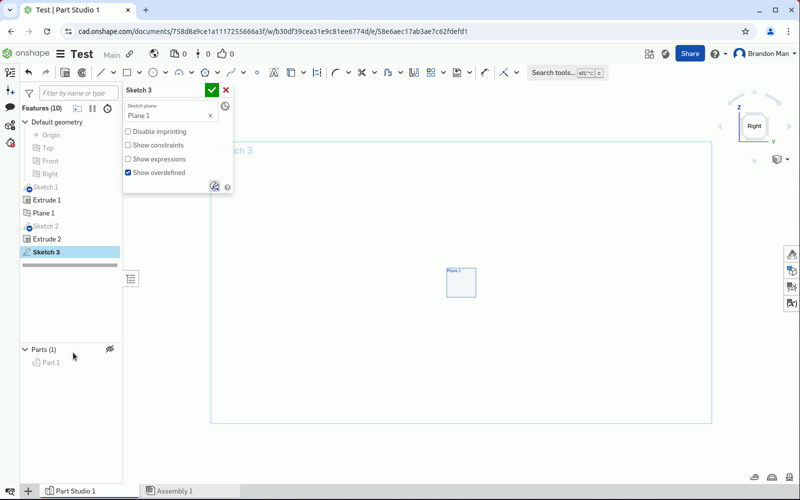
key(a)
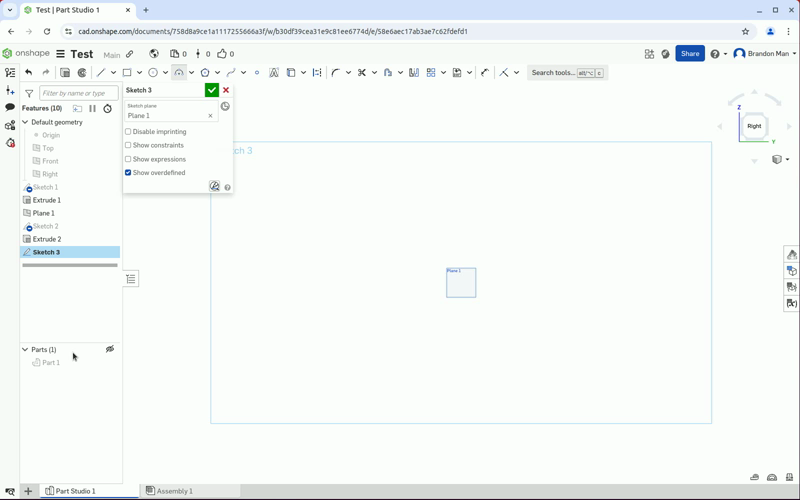
key_down(shift)
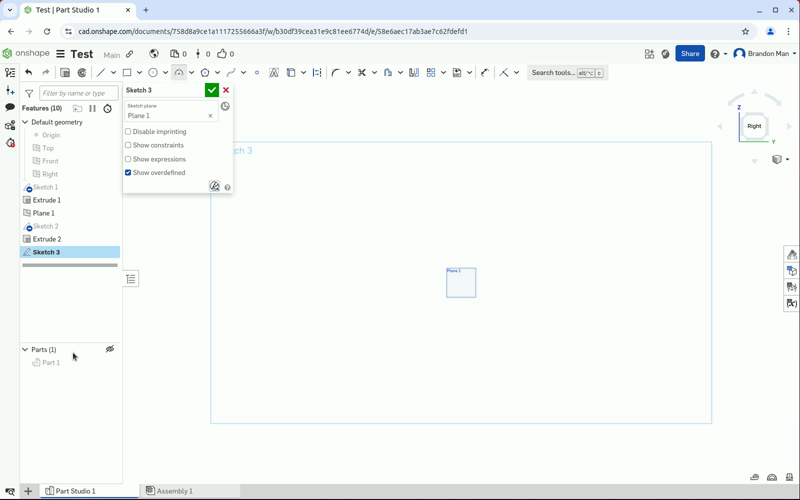
mouse_move(390, 275)
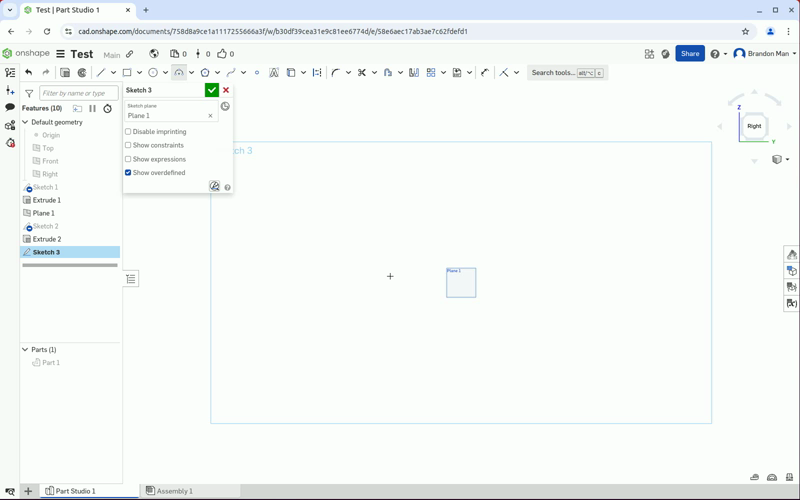
click(390, 275)
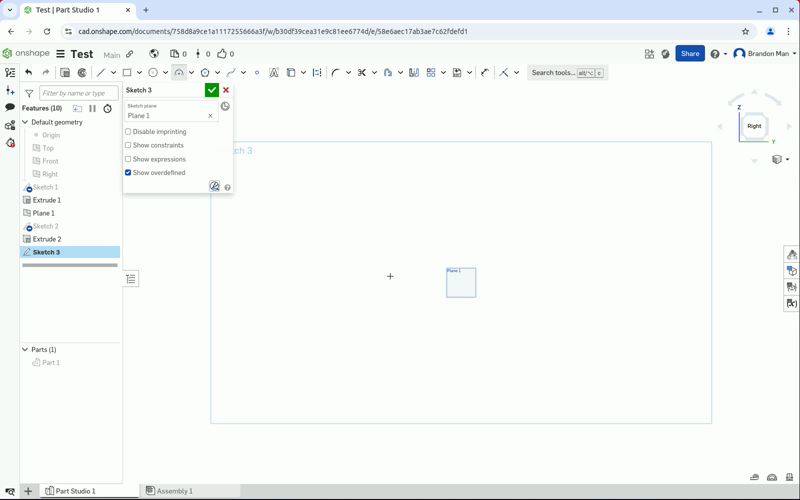
key_up(shift)
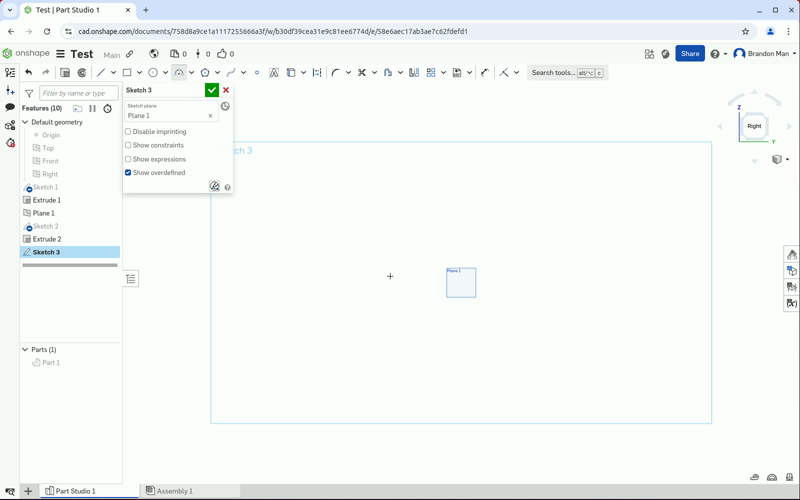
key_down(shift)
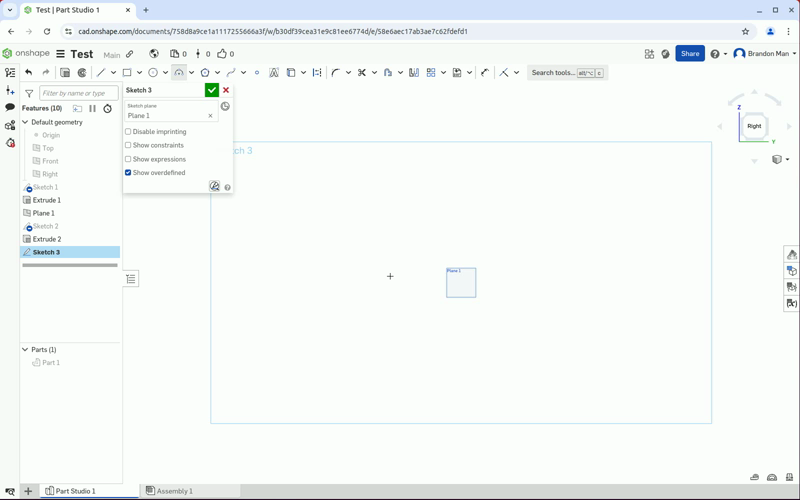
mouse_move(530, 276)
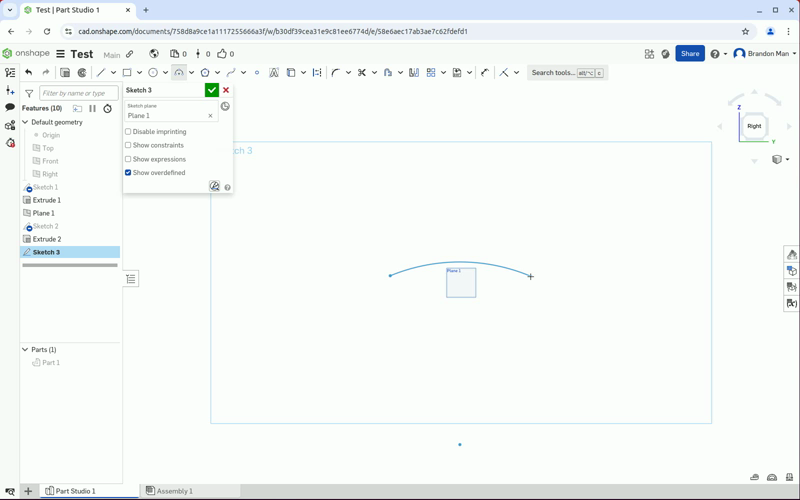
click(530, 276)
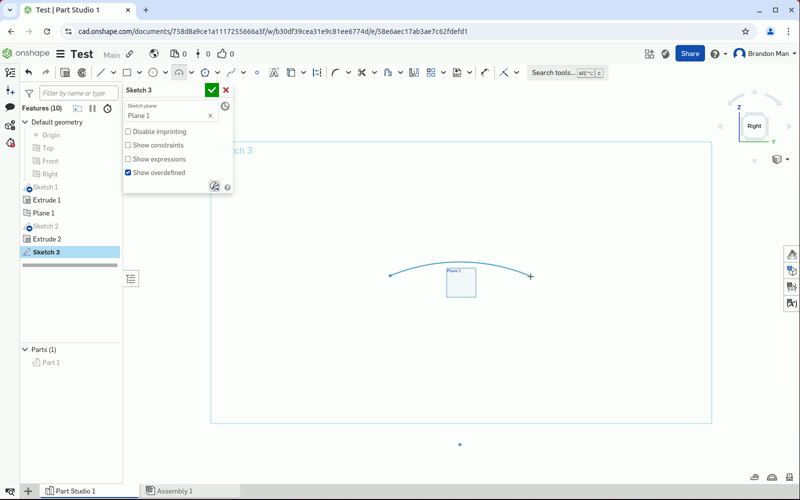
mouse_move(460, 353)
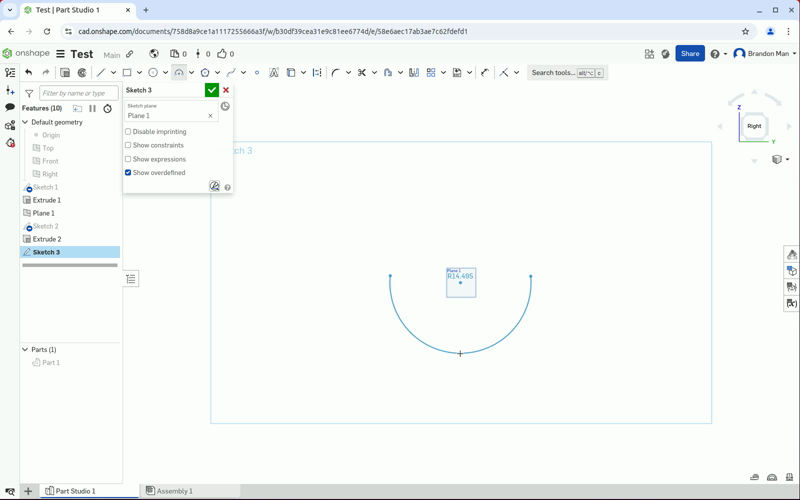
click(460, 353)
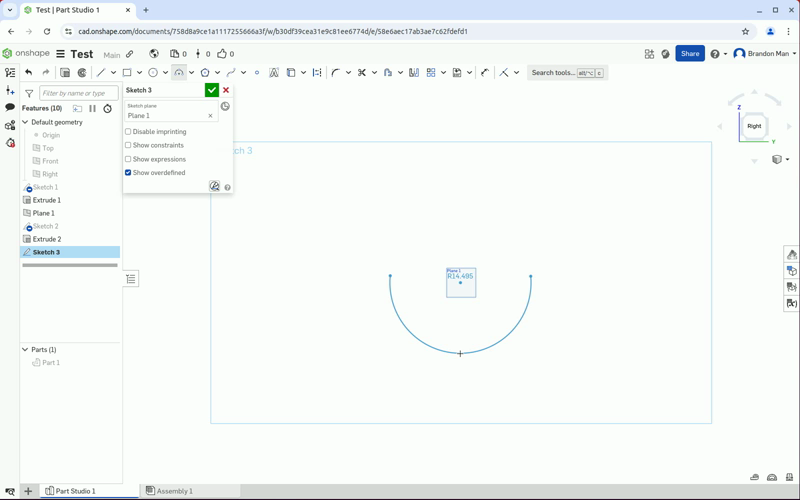
key_up(shift)
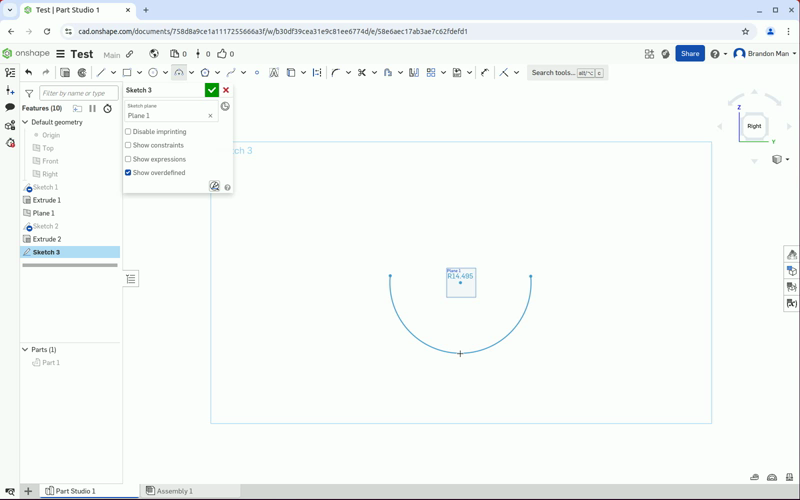
key(esc)
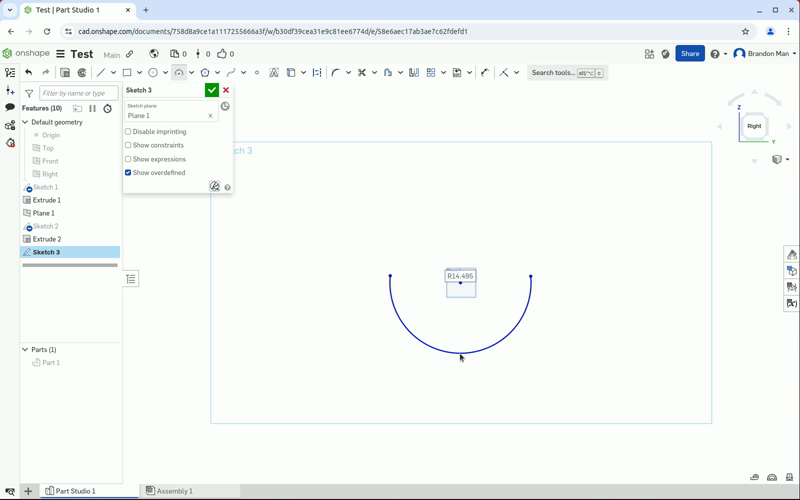
key(l)
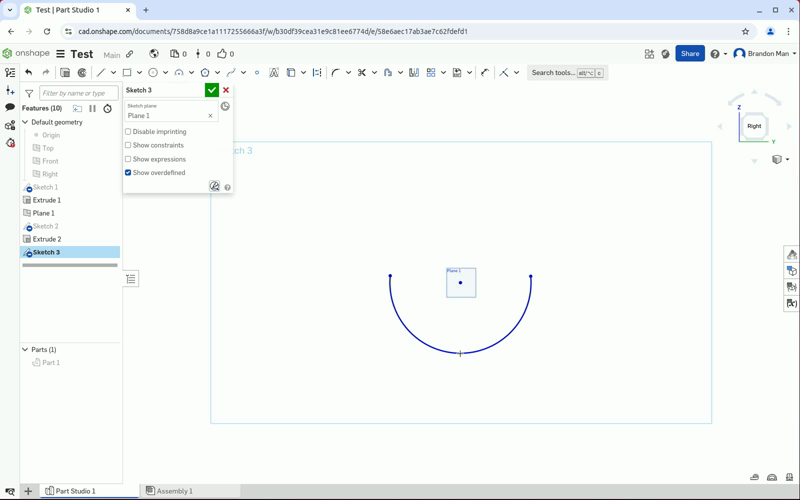
mouse_move(530, 276)
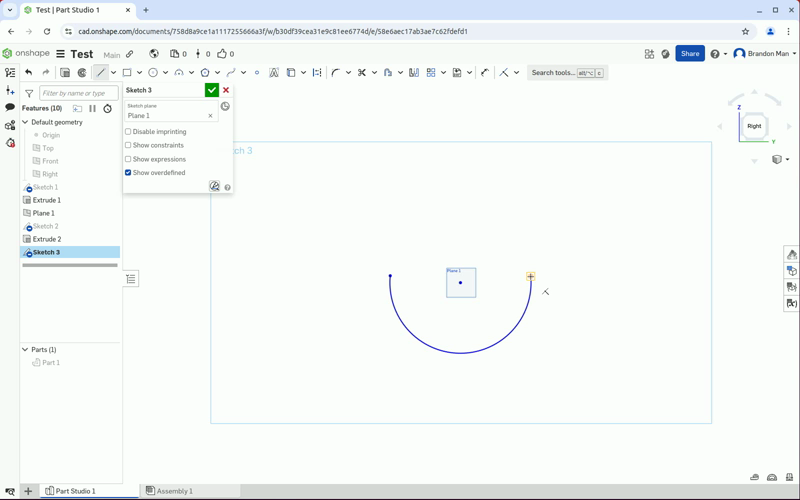
click(530, 276)
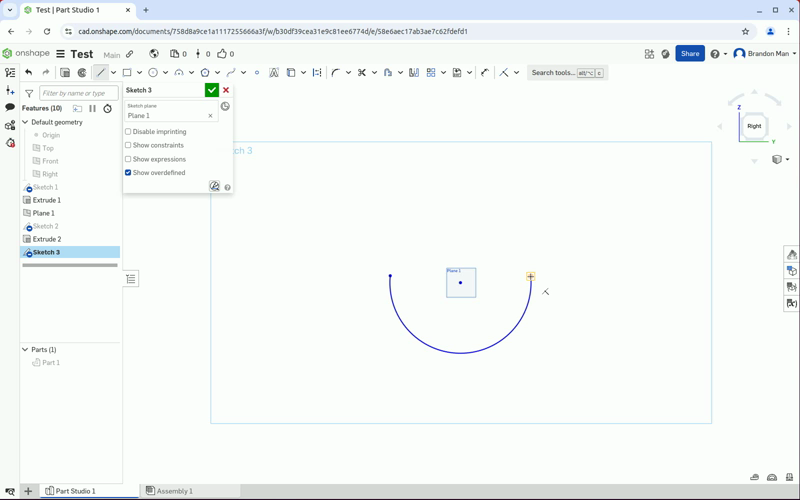
key_down(shift)
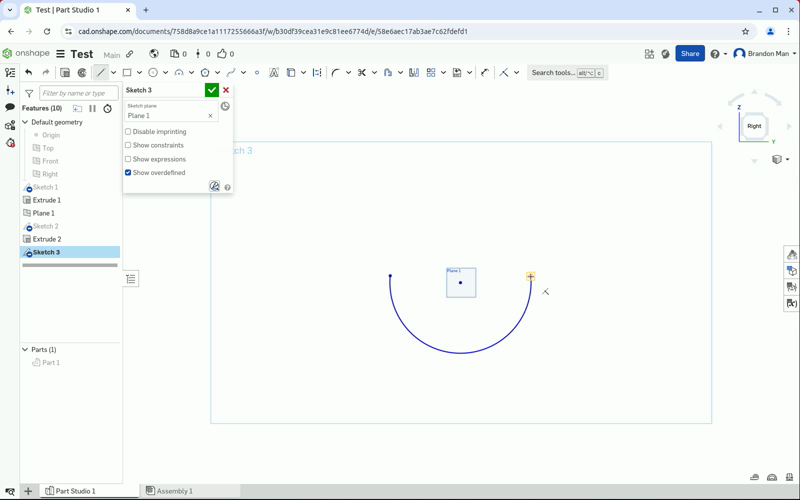
mouse_move(390, 275)
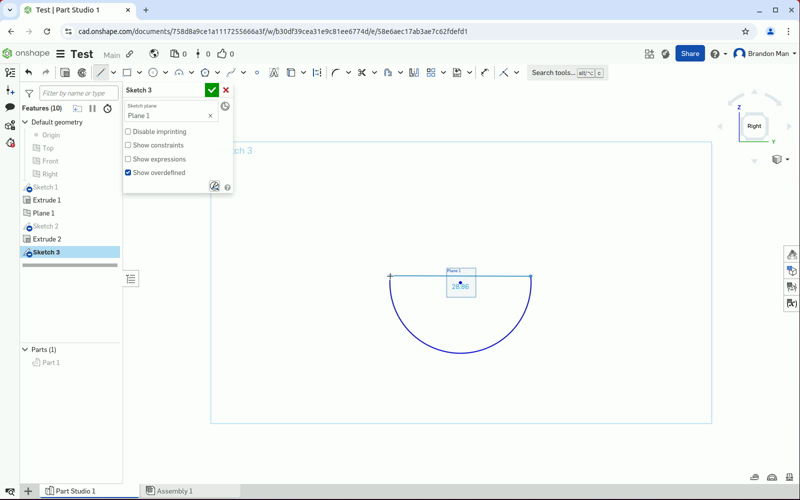
key_up(shift)
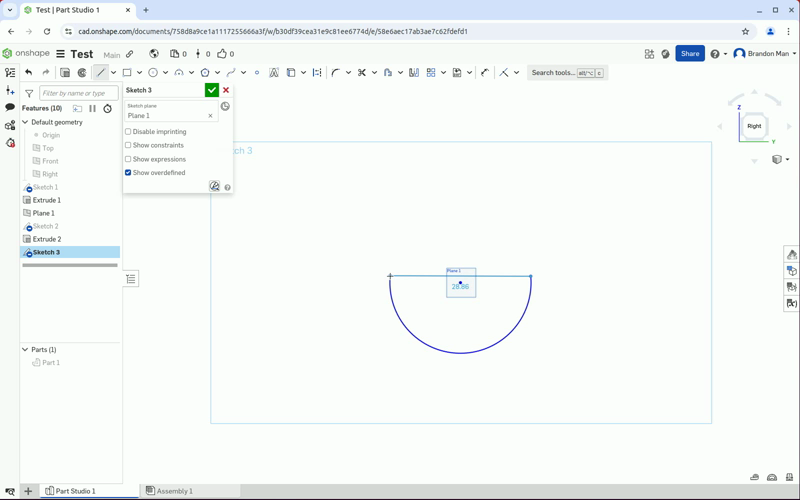
click(390, 275)
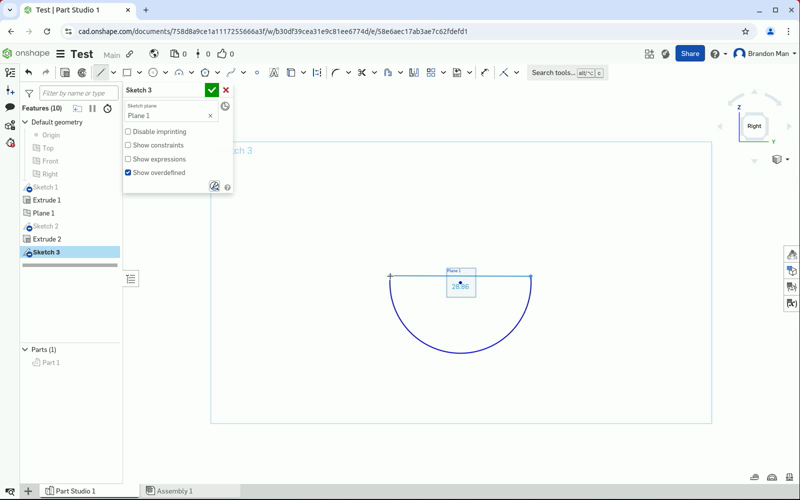
key(esc)
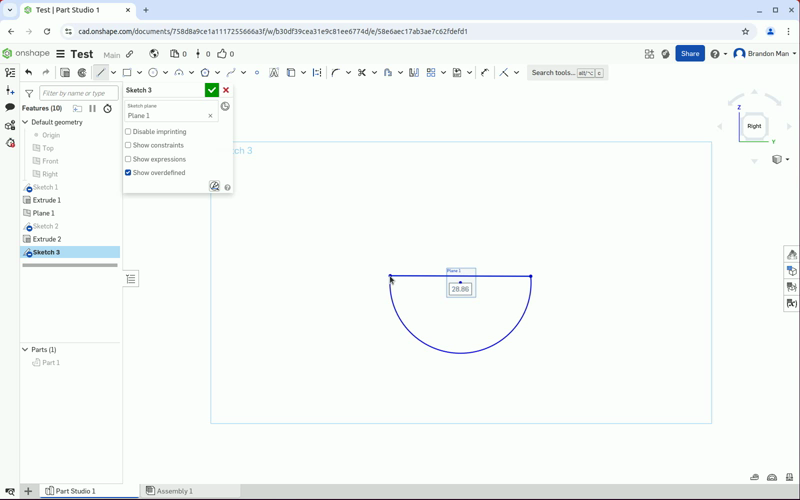
mouse_move(459, 322)
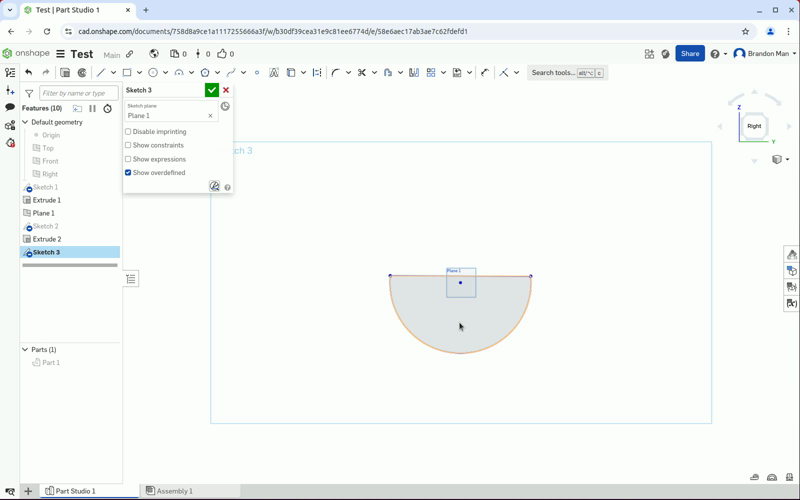
click(459, 322)
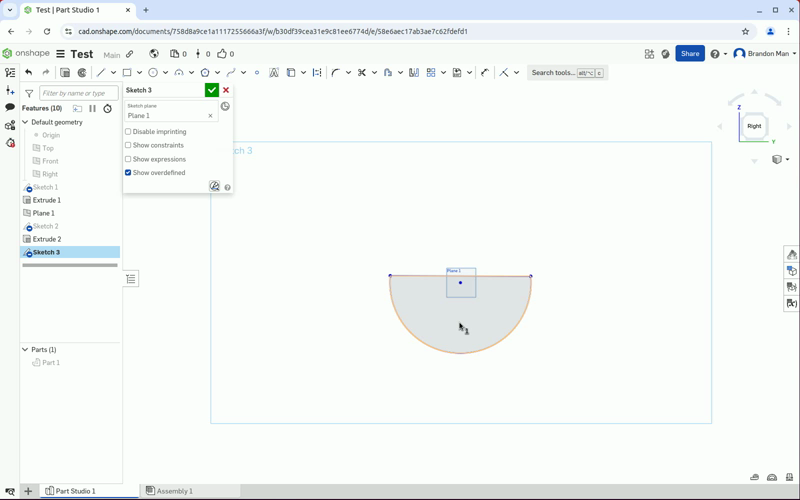
mouse_move(73, 352)
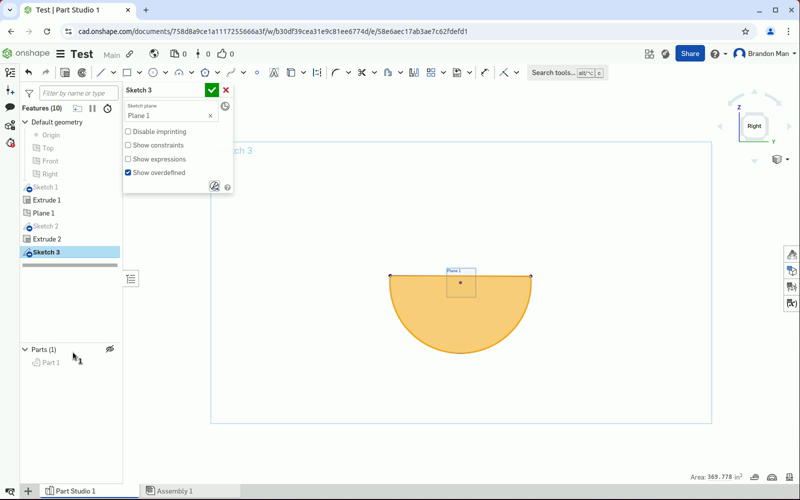
key(shift+y)
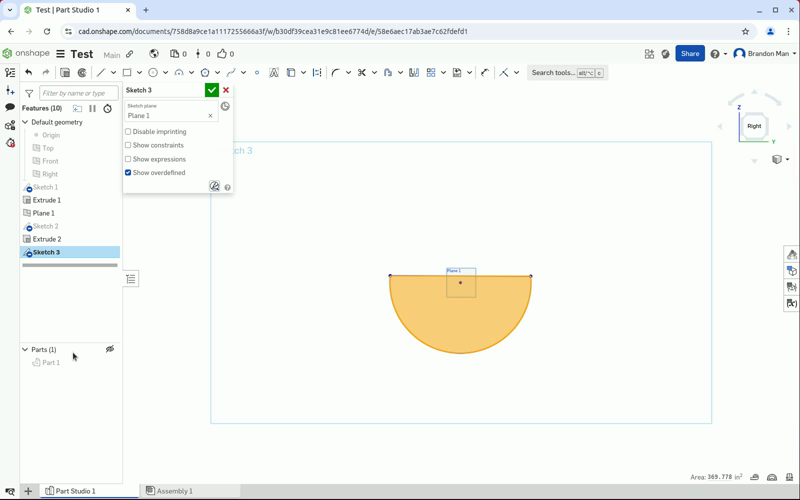
key(shift+e)
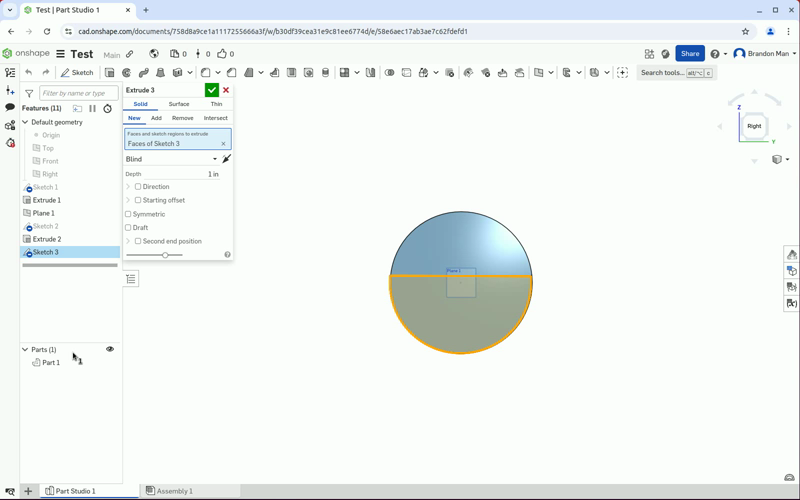
mouse_move(143, 106)
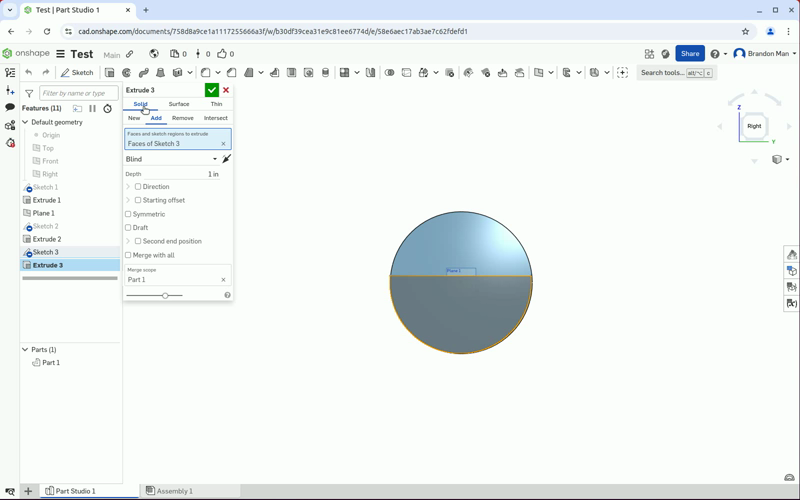
click(143, 106)
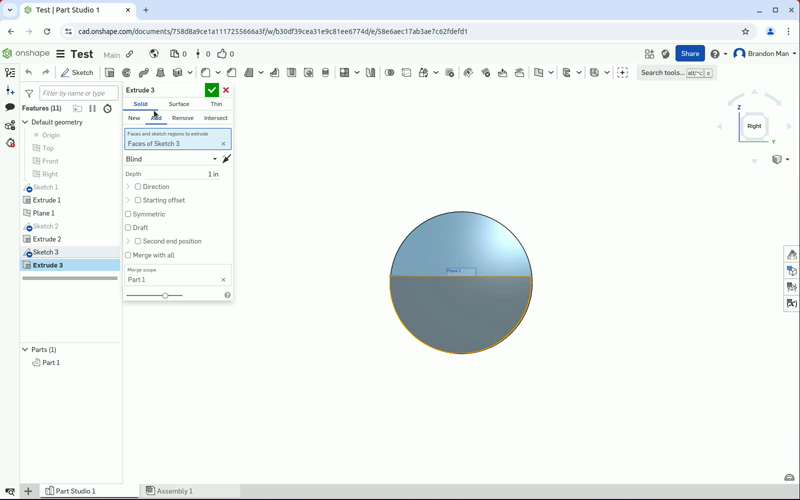
mouse_move(186, 120)
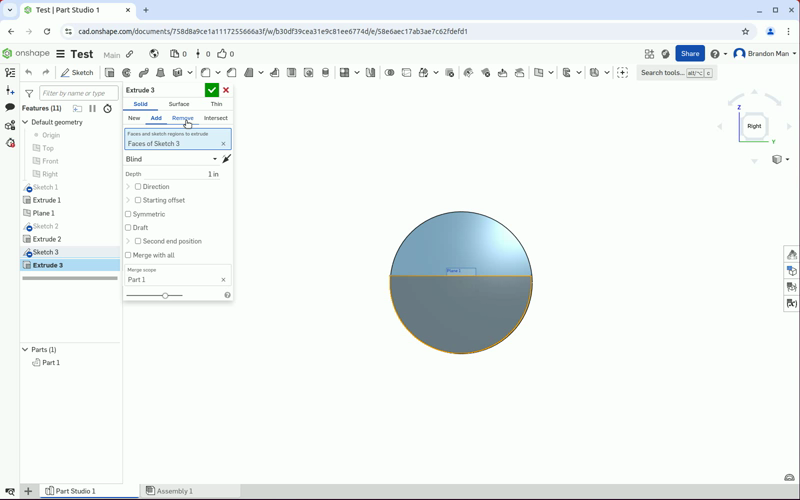
click(186, 120)
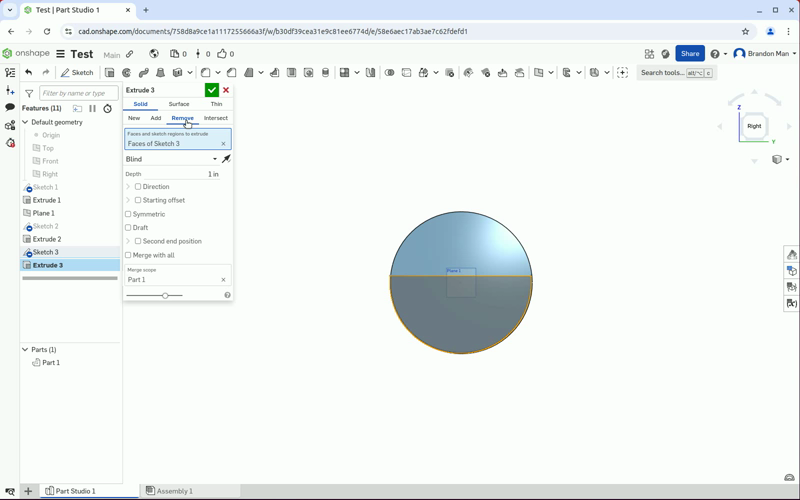
key(tab, 4)
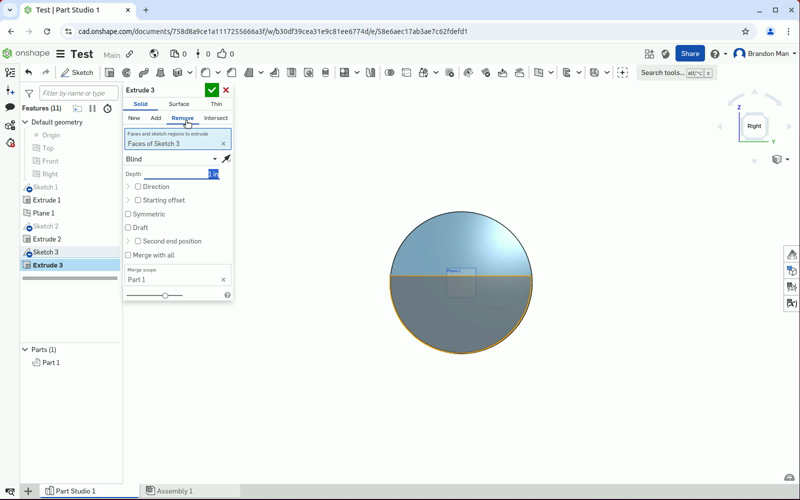
text(17.331)
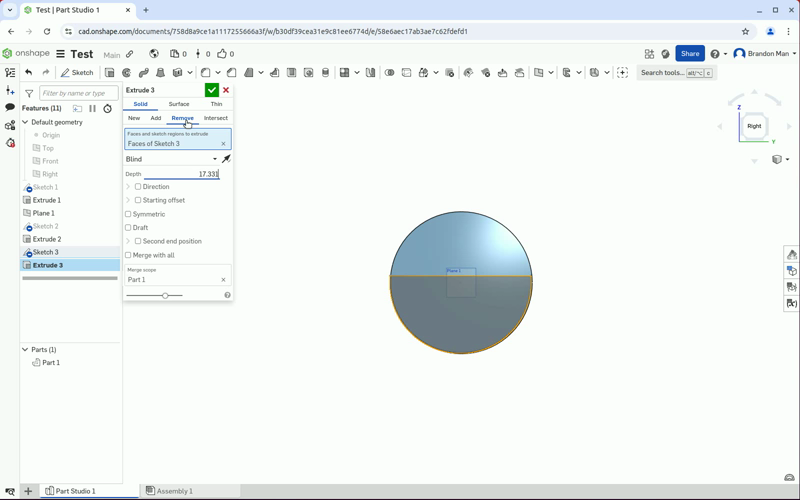
key(tab, 6)
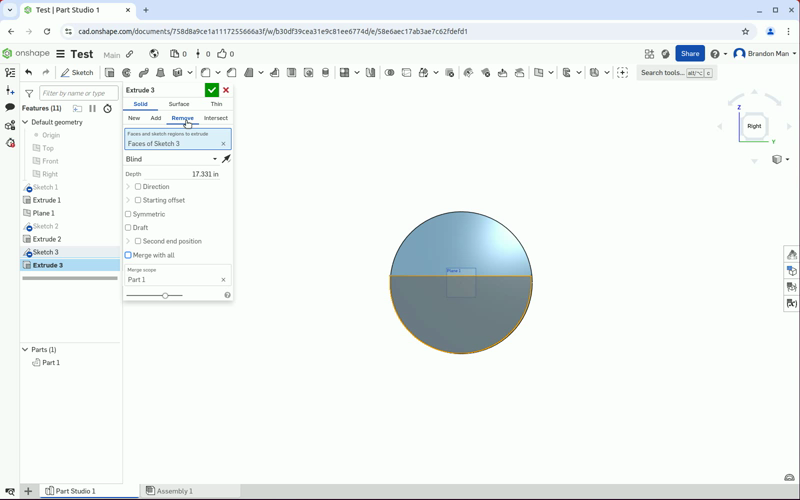
key(space)
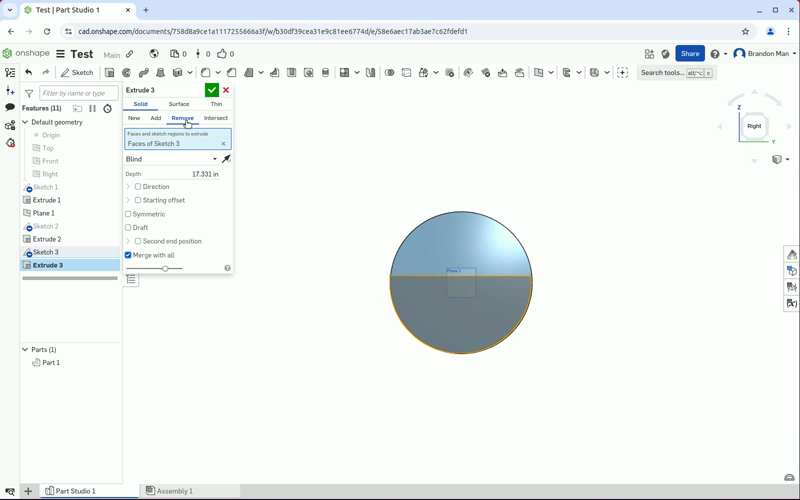
key(enter)
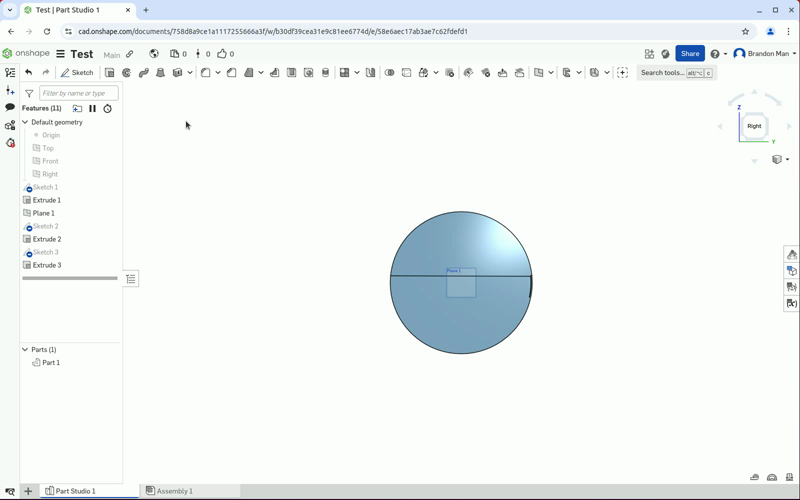
key(shift+h)
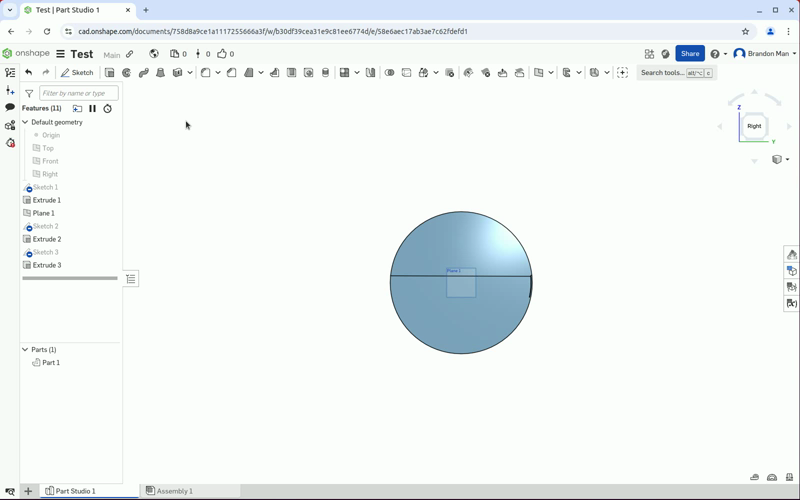
key(shift+h)
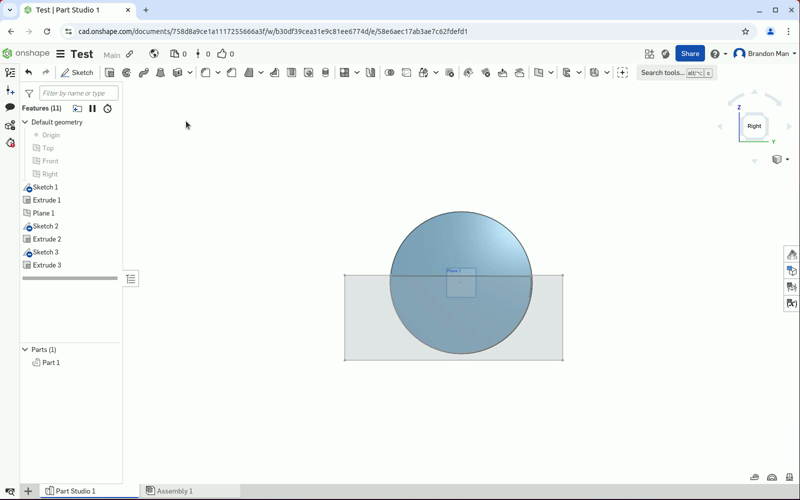
key(shift+7)
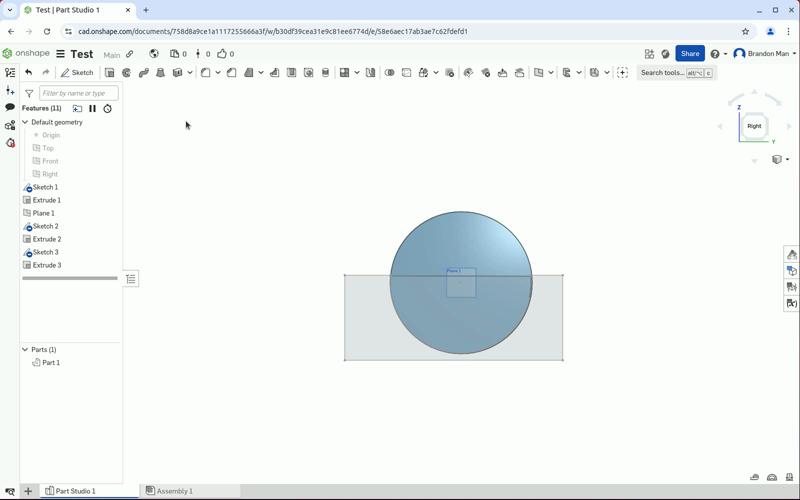
key(right, 2)
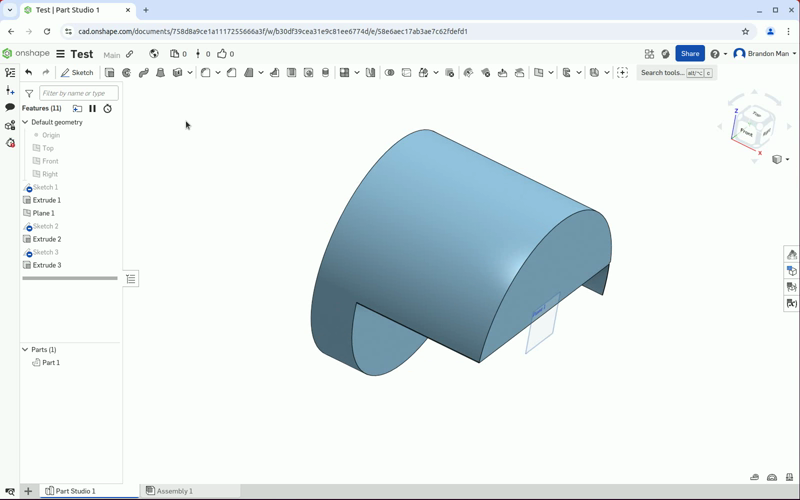
key(down, 2)
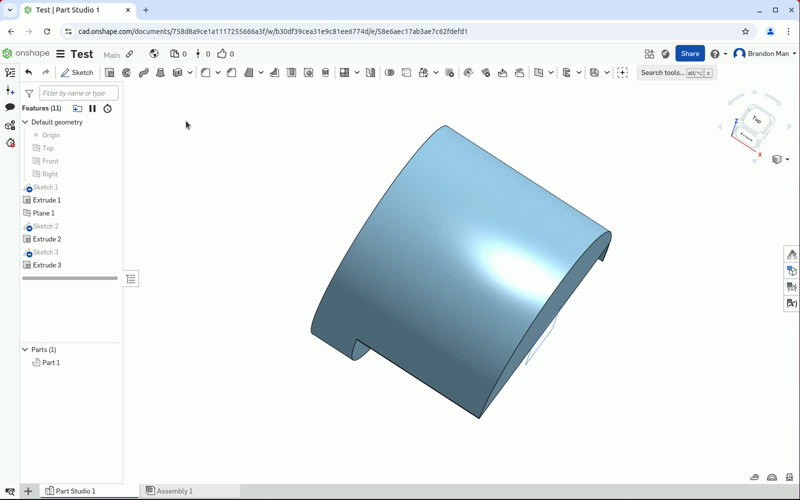
key(up, 2)
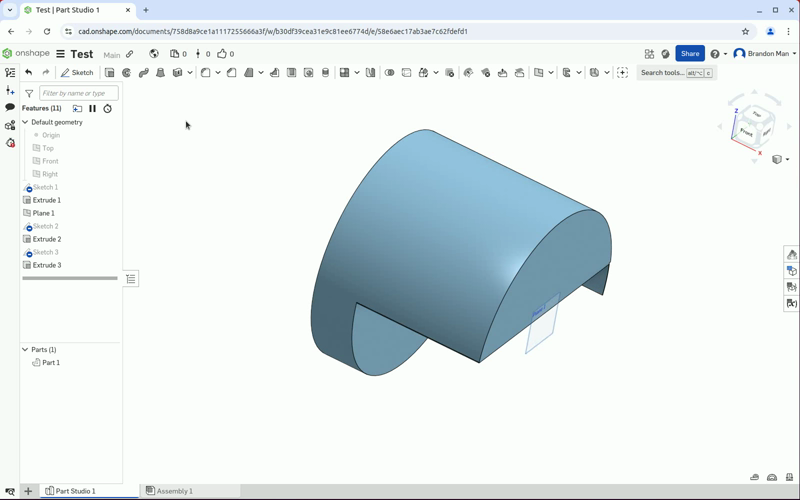
key(left, 2)
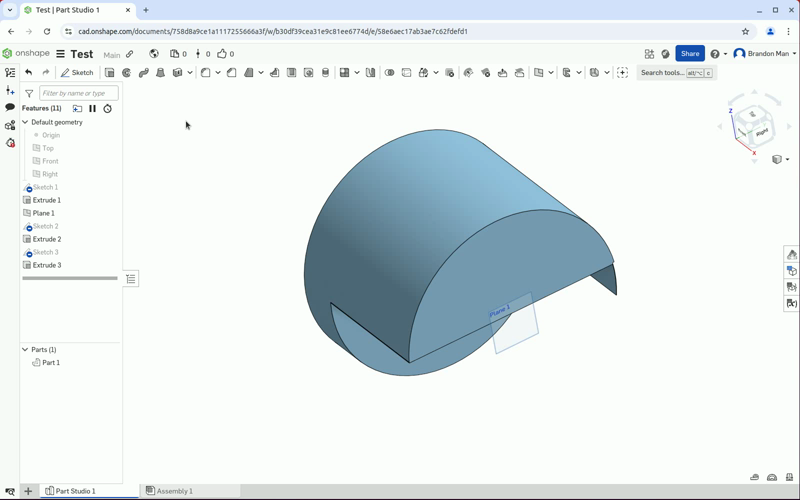
mouse_move(73, 189)
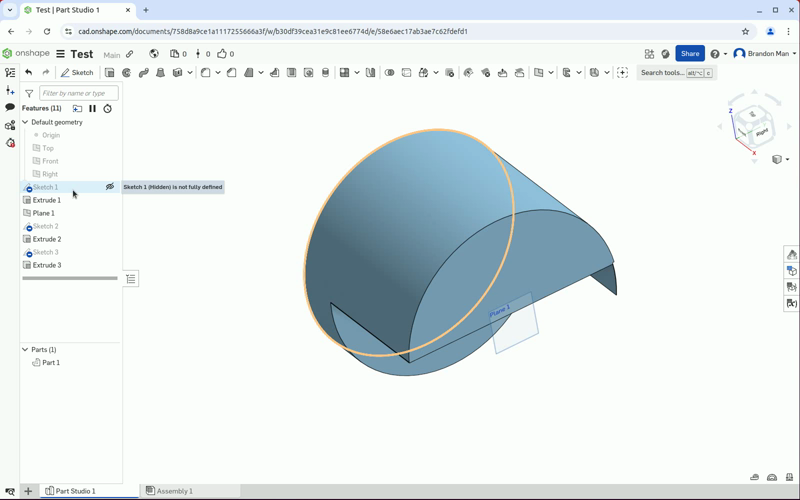
click(73, 189)